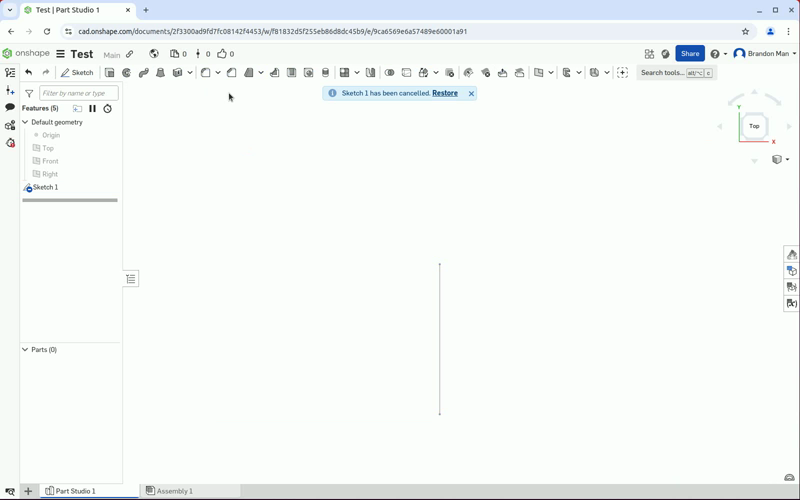
key(shift+h)
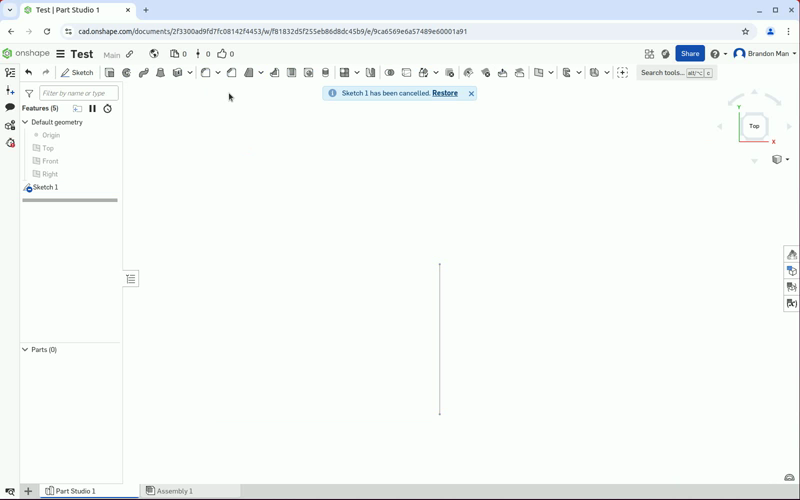
key(shift+s)
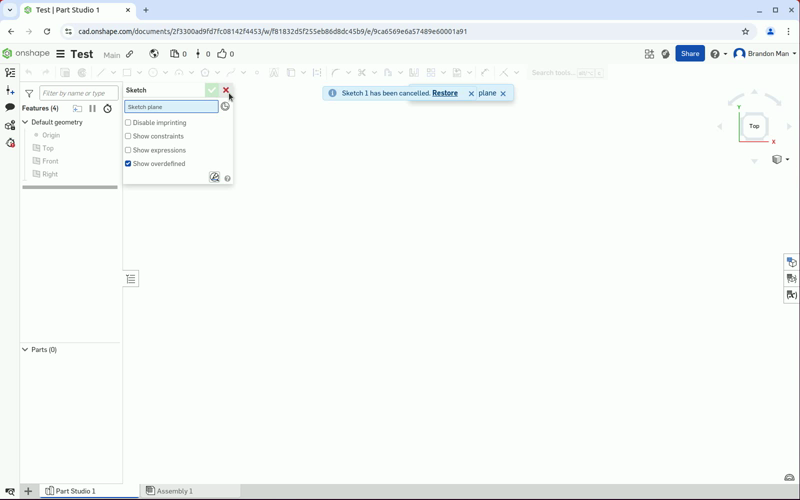
mouse_move(73, 150)
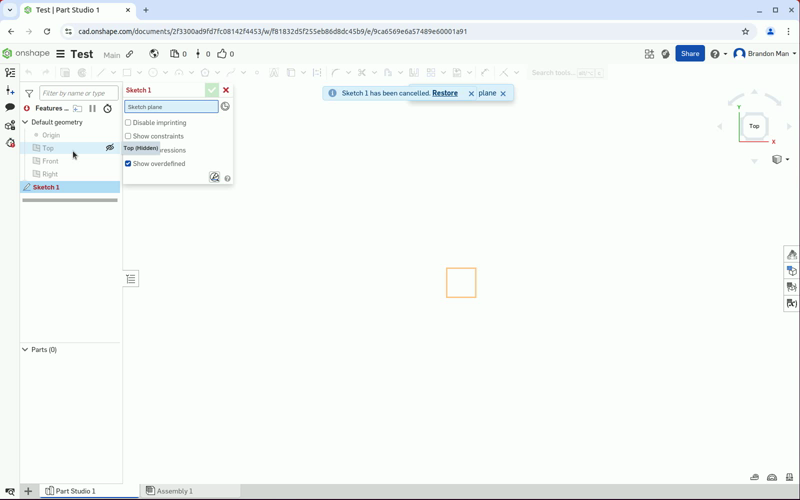
click(73, 150)
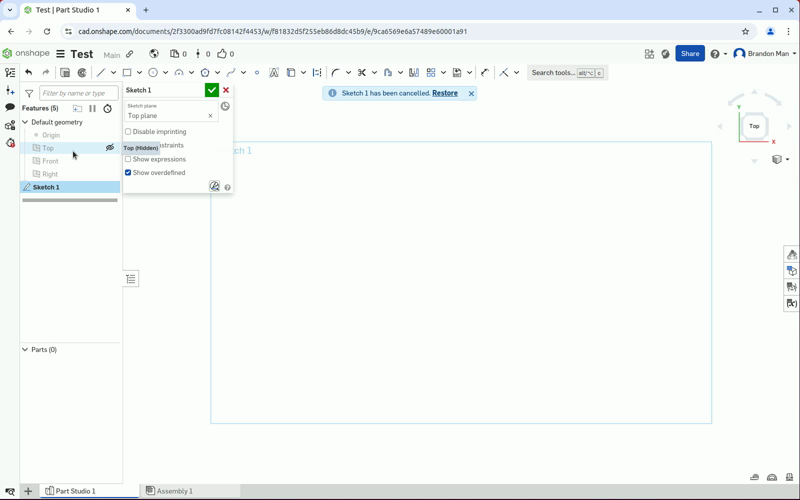
mouse_move(73, 352)
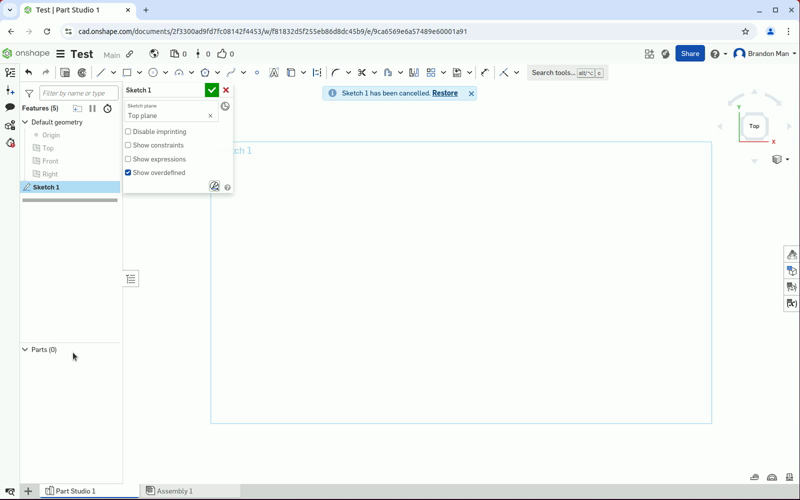
key(y)
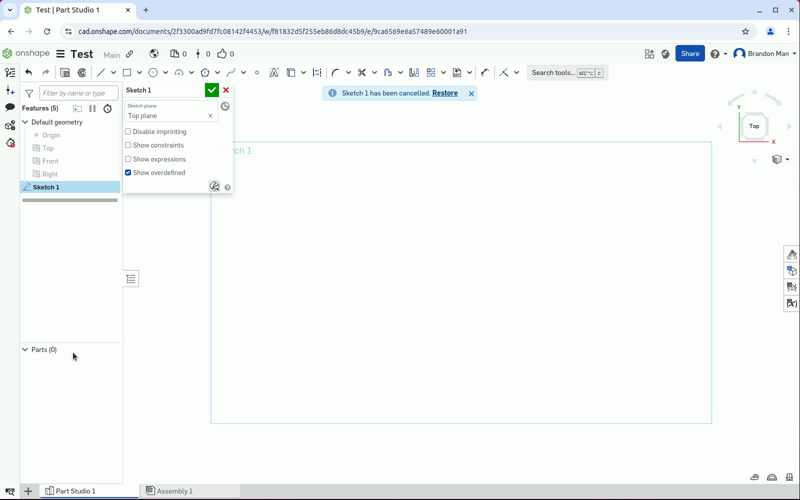
key(c)
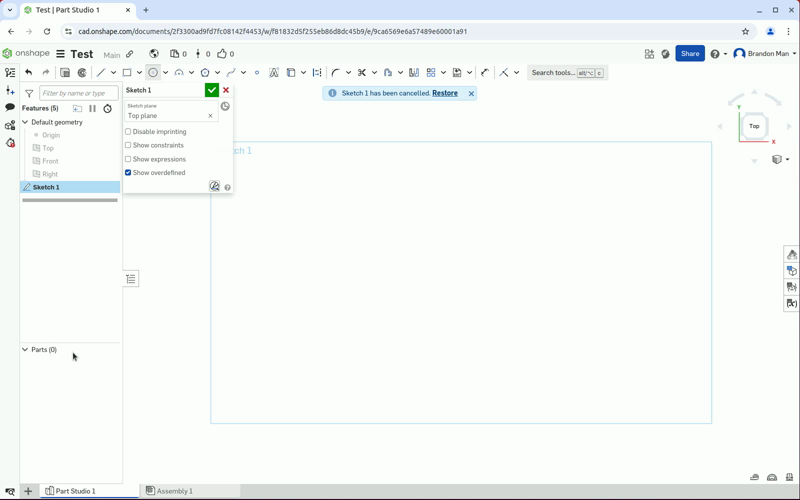
key_down(shift)
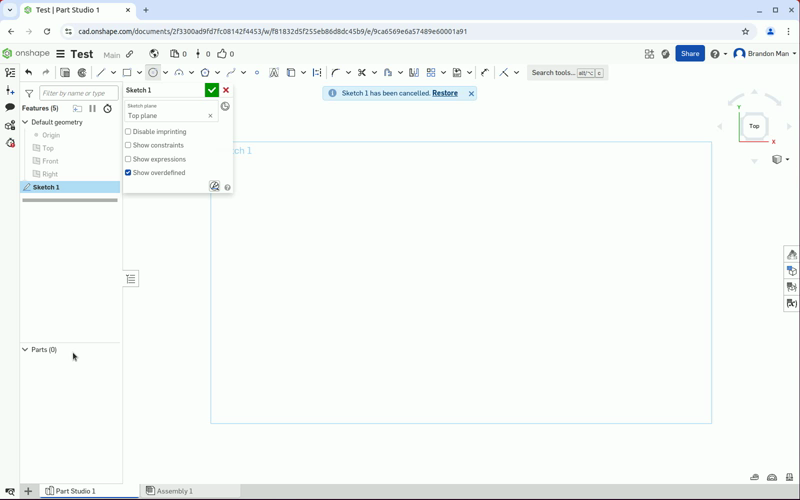
mouse_move(461, 282)
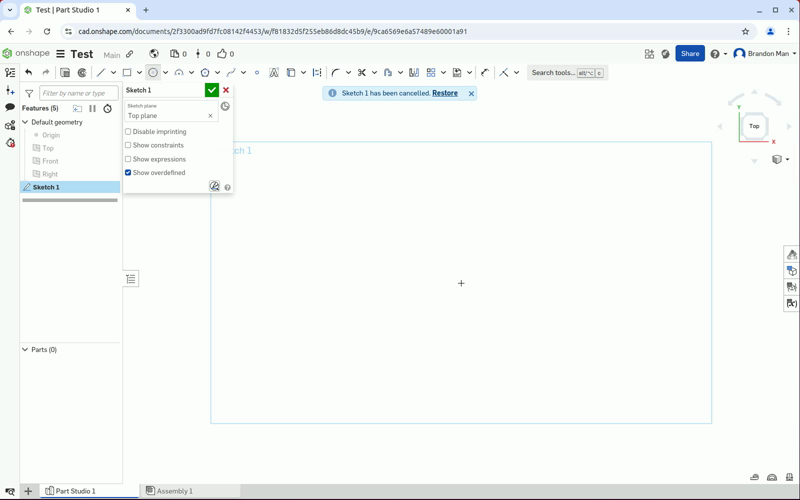
click(461, 282)
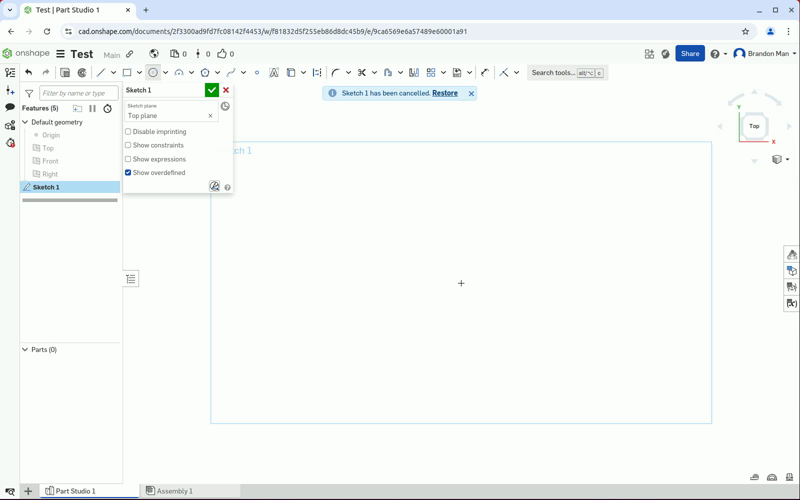
key_up(shift)
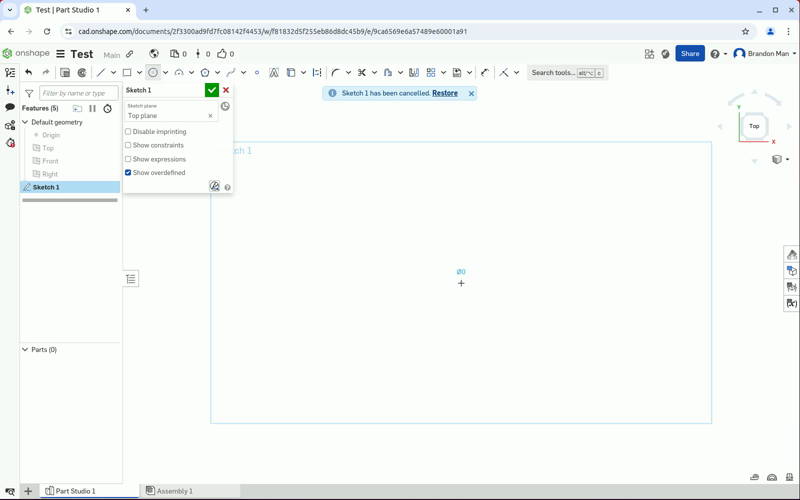
mouse_move(574, 282)
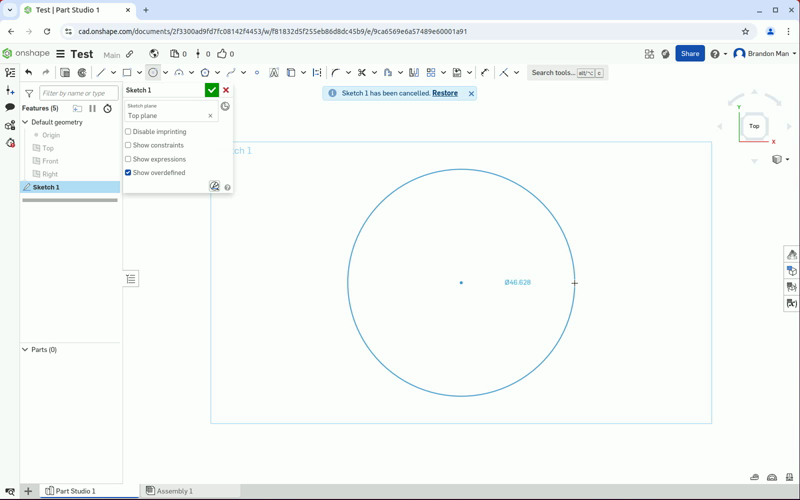
click(574, 282)
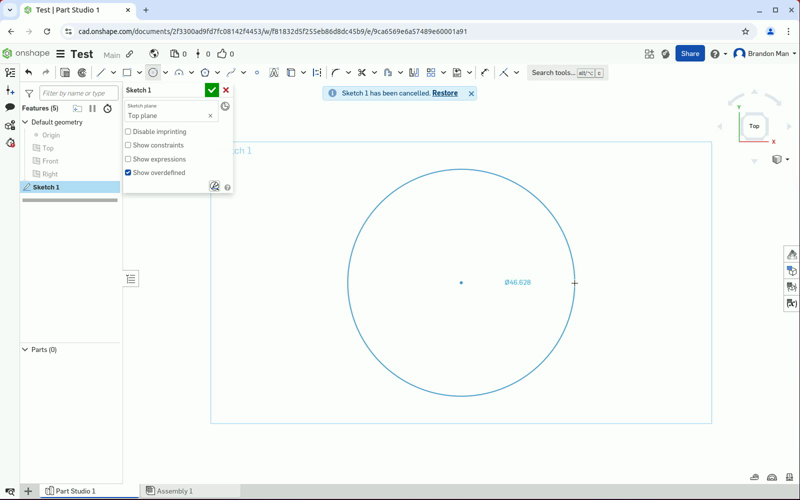
key(esc)
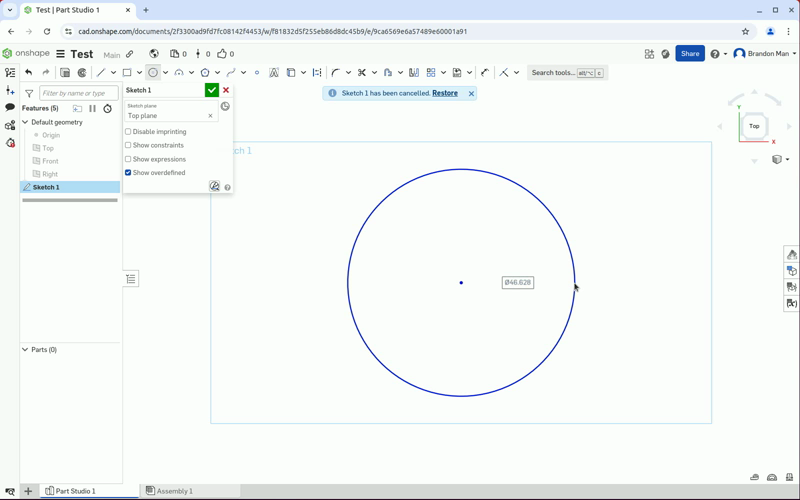
key(c)
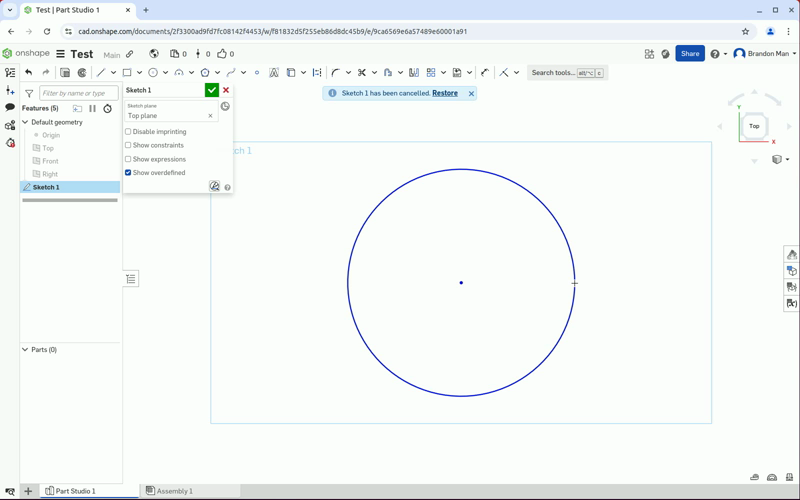
key_down(shift)
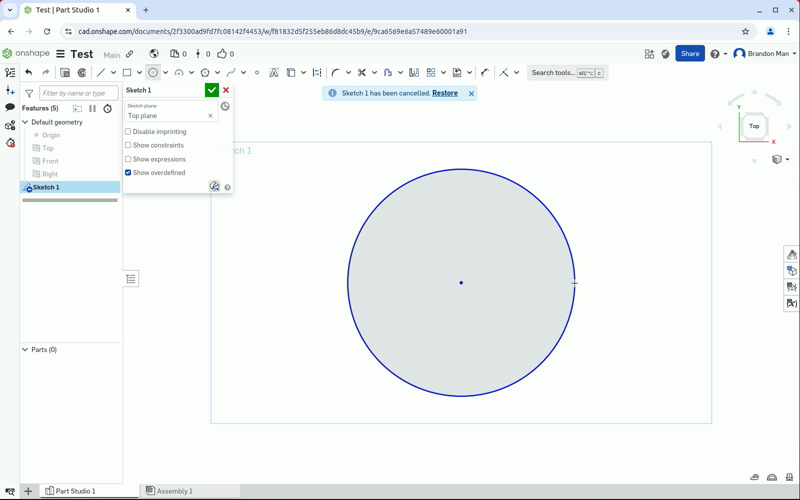
mouse_move(461, 282)
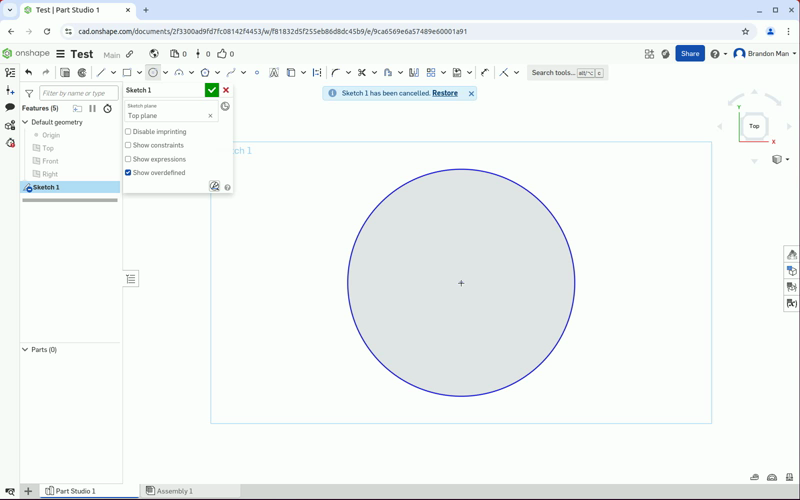
click(461, 282)
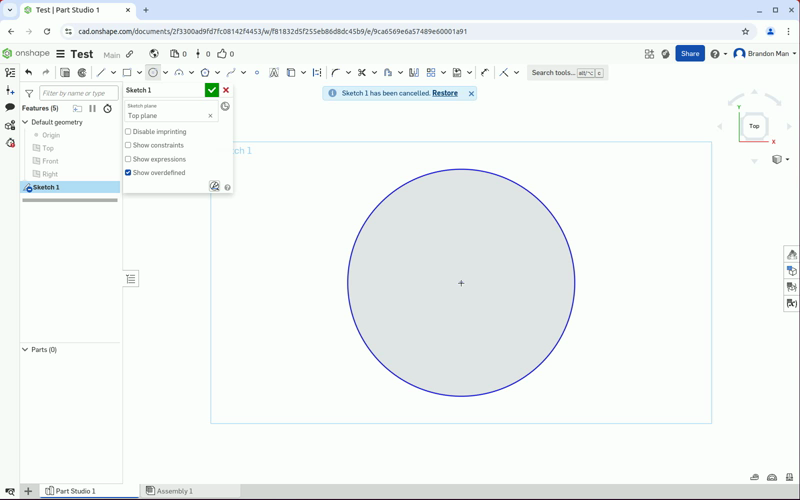
key_up(shift)
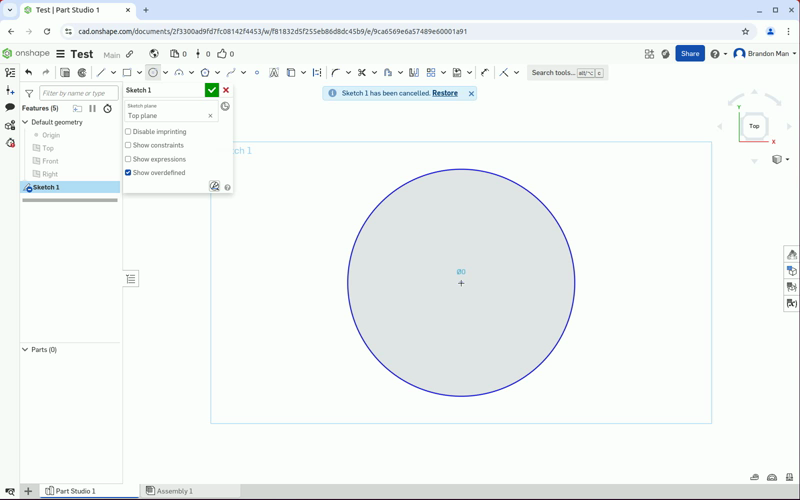
mouse_move(503, 282)
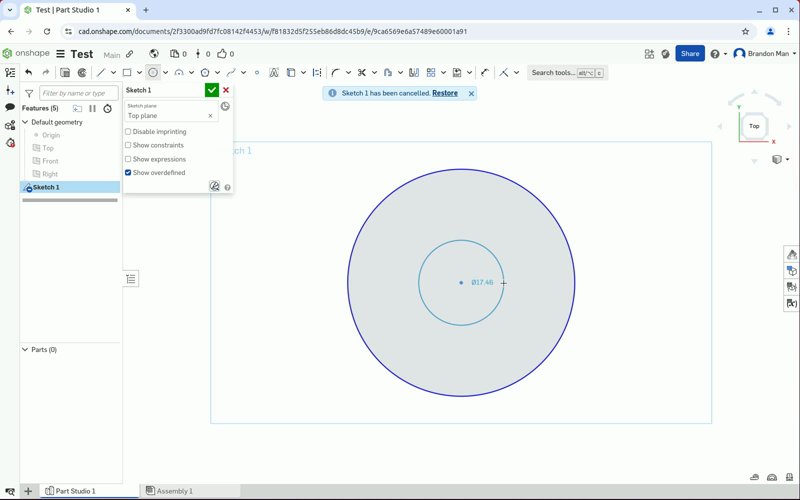
click(503, 282)
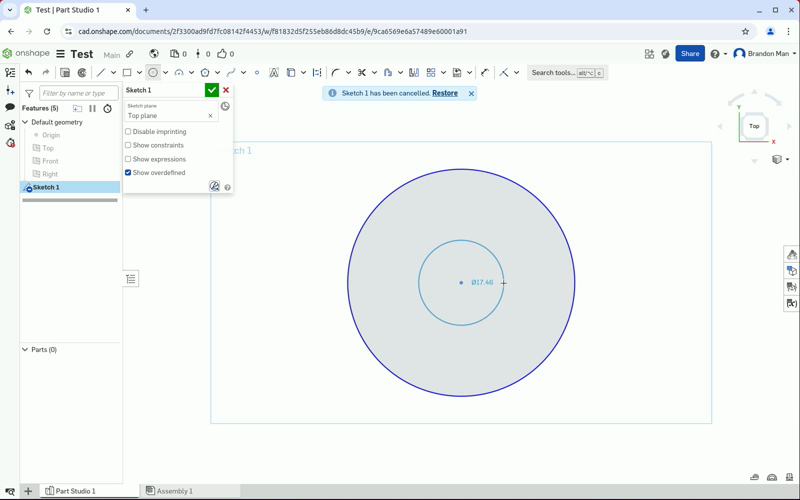
key(esc)
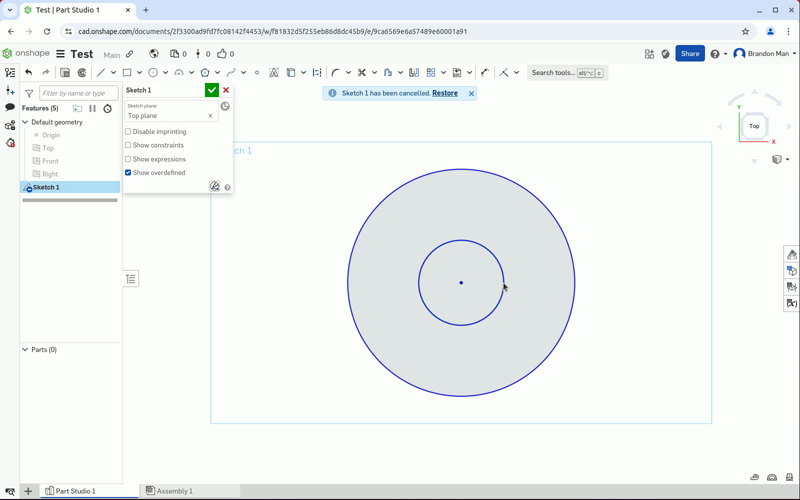
mouse_move(396, 340)
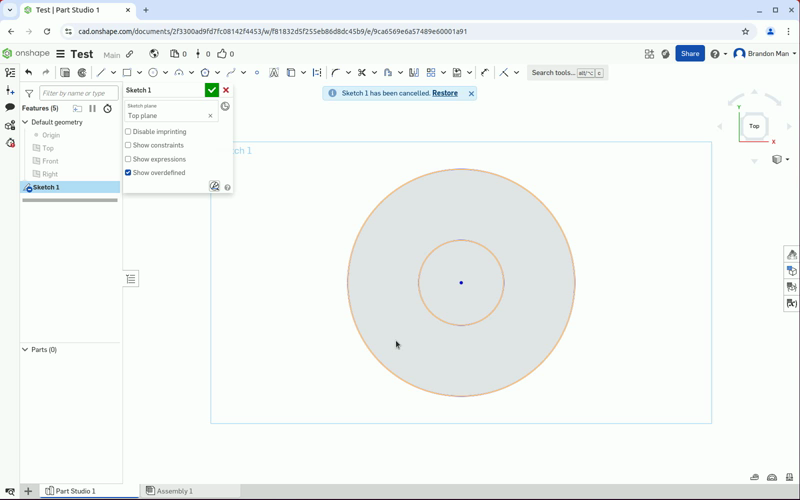
click(396, 340)
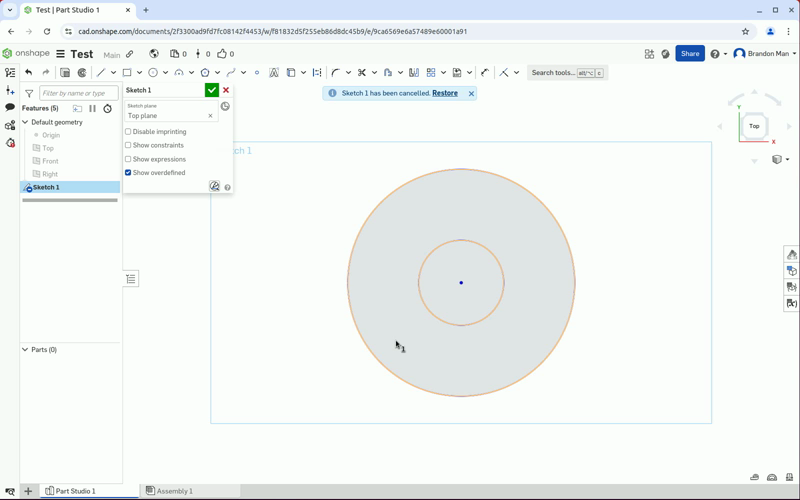
mouse_move(73, 352)
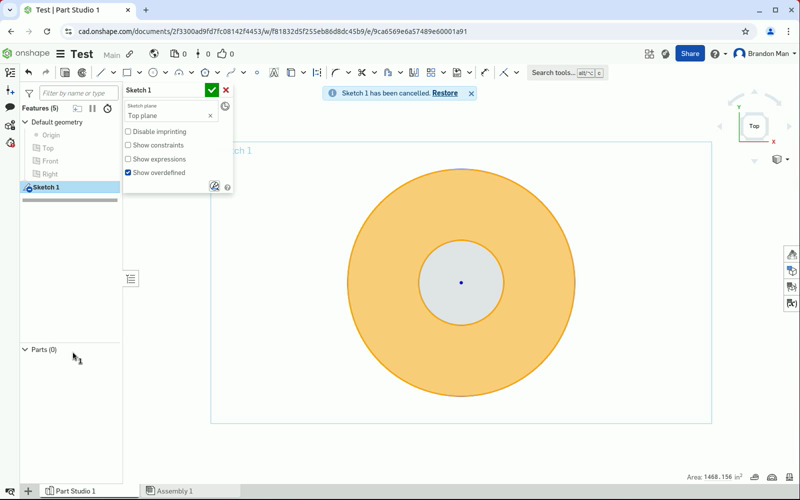
key(shift+y)
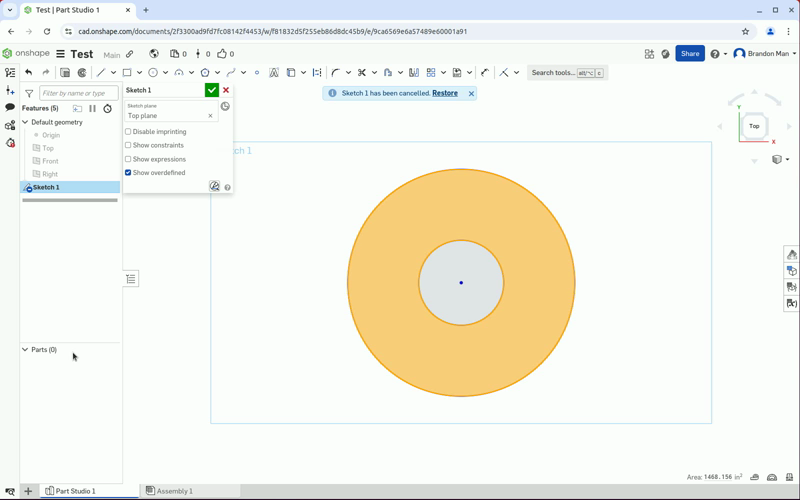
key(shift+e)
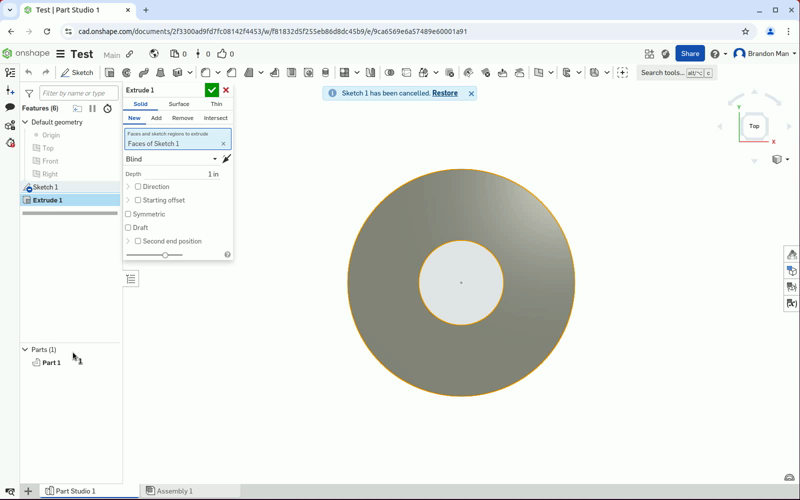
mouse_move(143, 106)
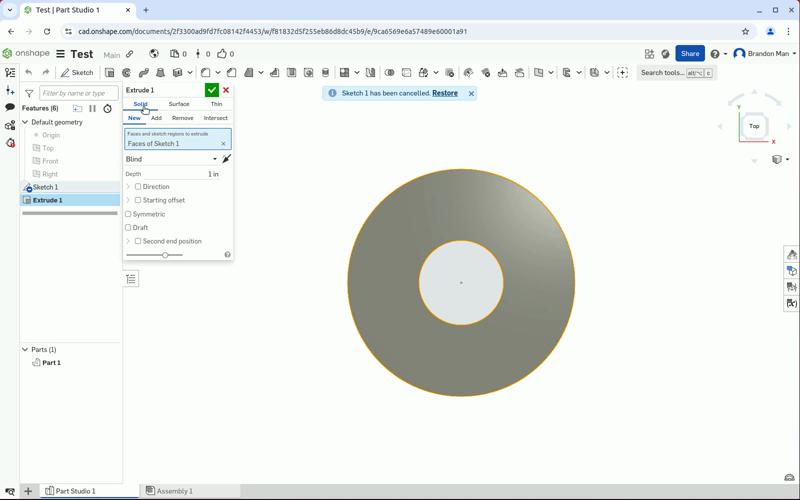
click(143, 106)
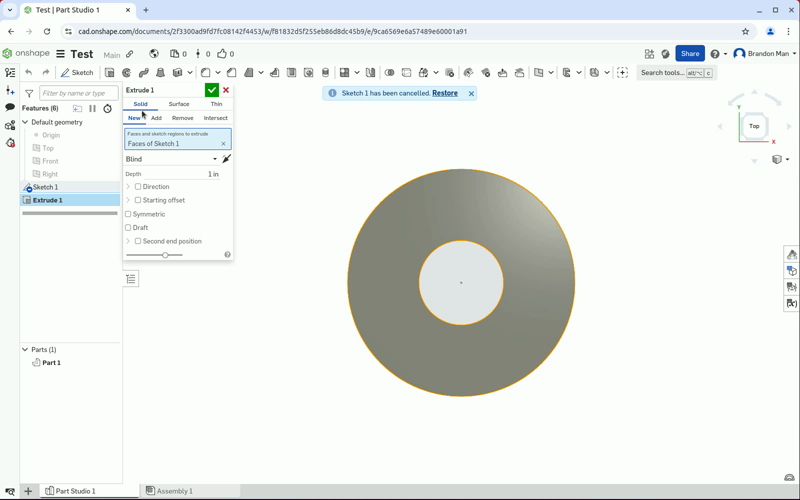
mouse_move(137, 120)
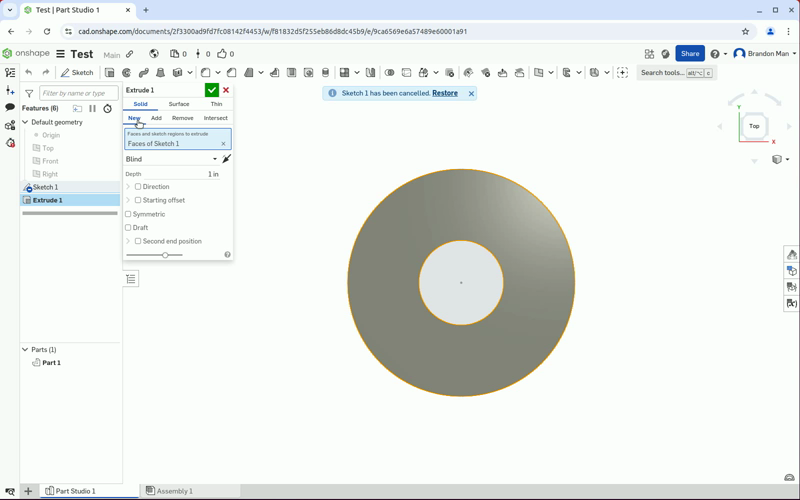
click(137, 120)
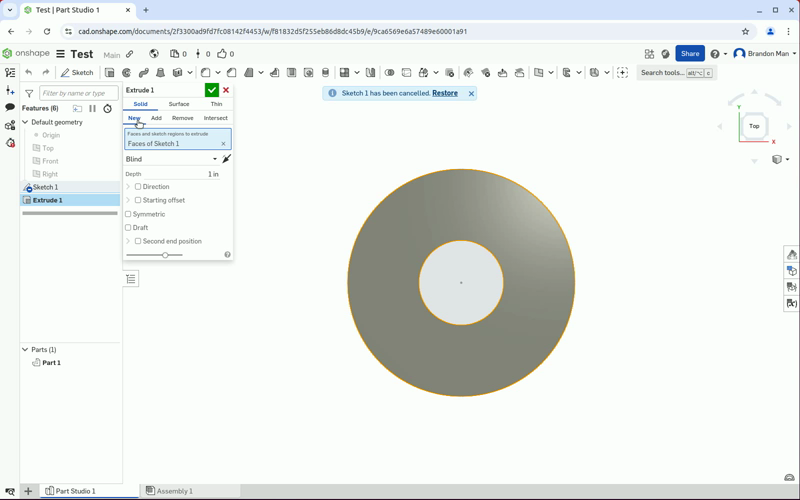
key(tab, 4)
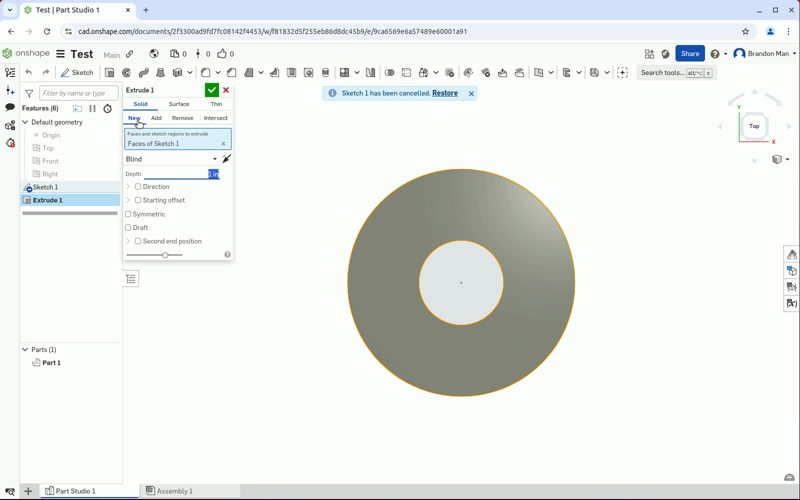
text(3.129)
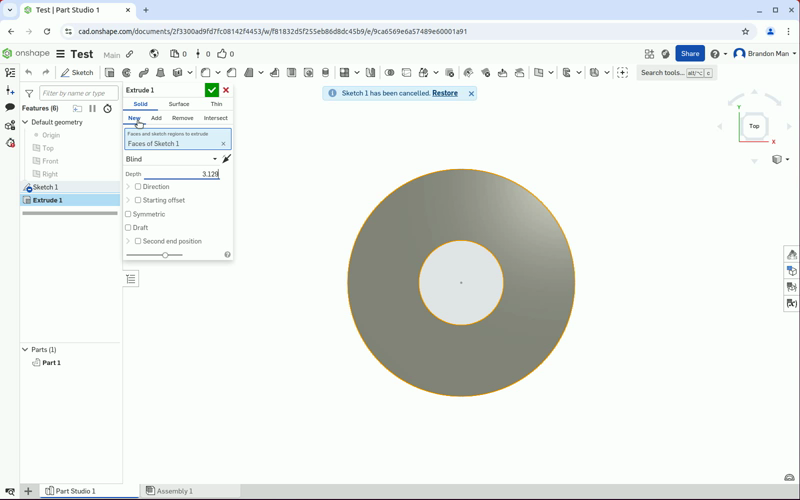
key(enter)
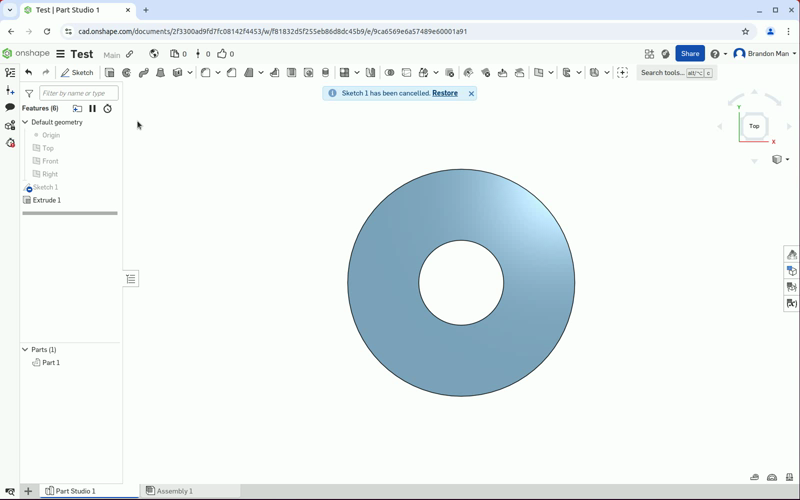
key(shift+h)
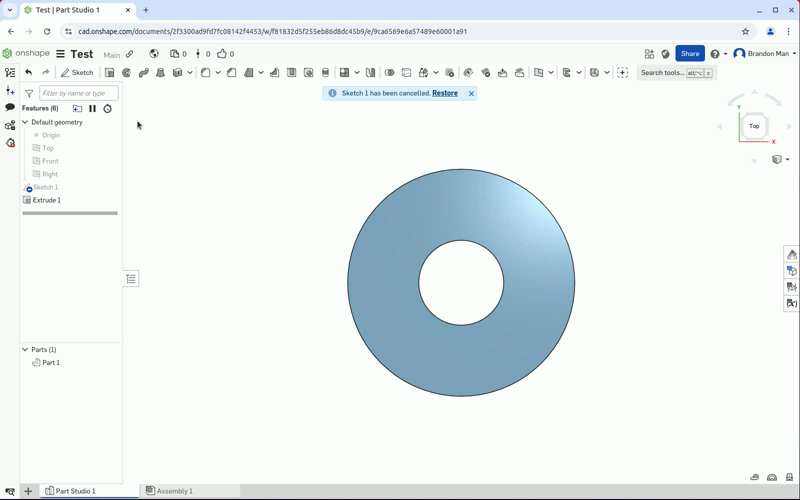
key(shift+h)
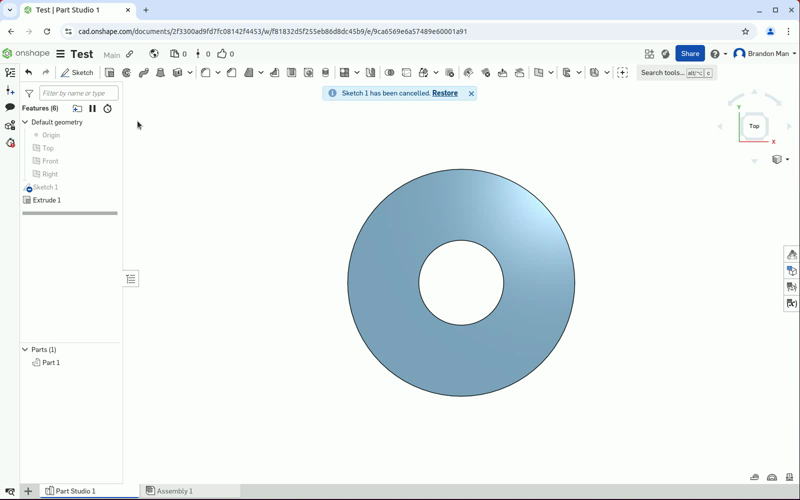
mouse_move(73, 189)
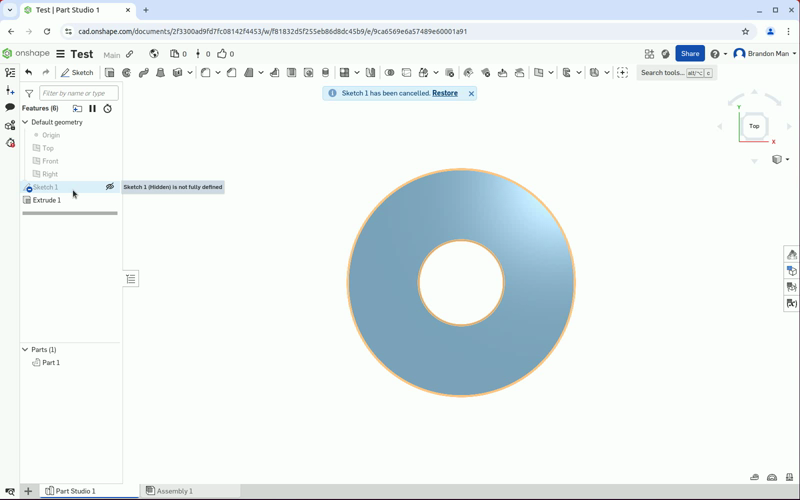
click(73, 189)
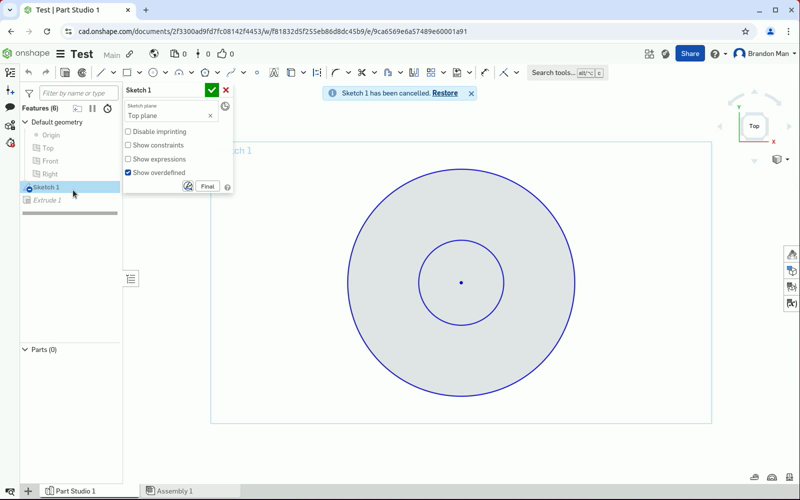
mouse_move(229, 92)
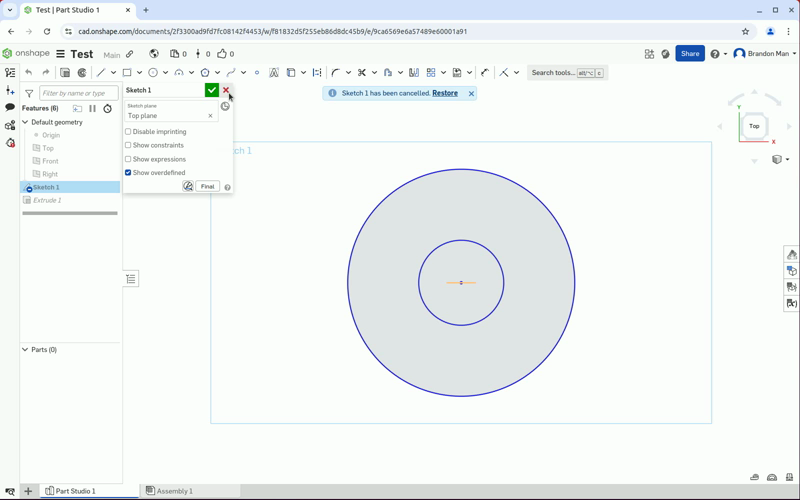
click(229, 92)
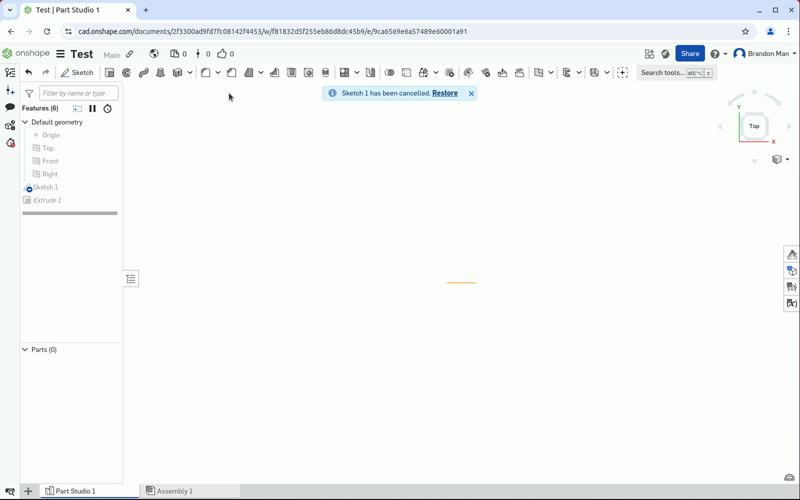
mouse_move(541, 75)
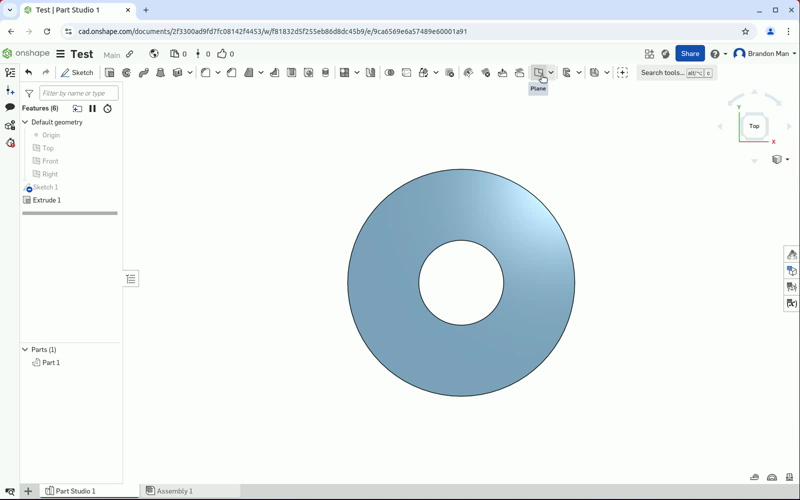
click(541, 75)
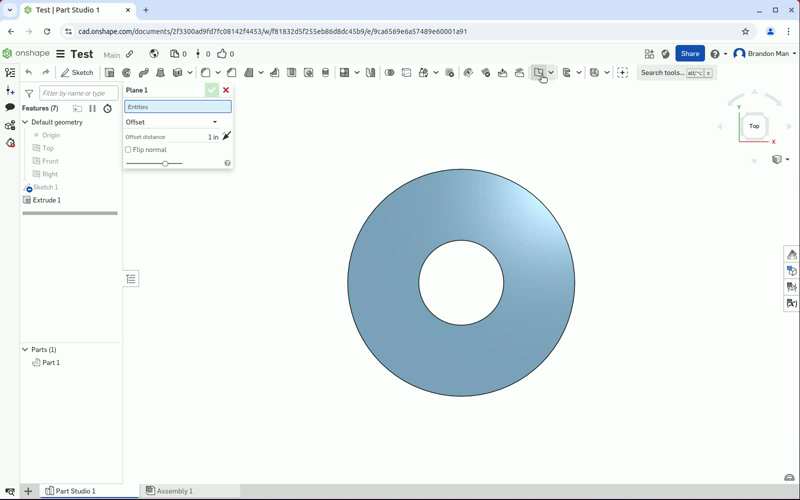
mouse_move(73, 150)
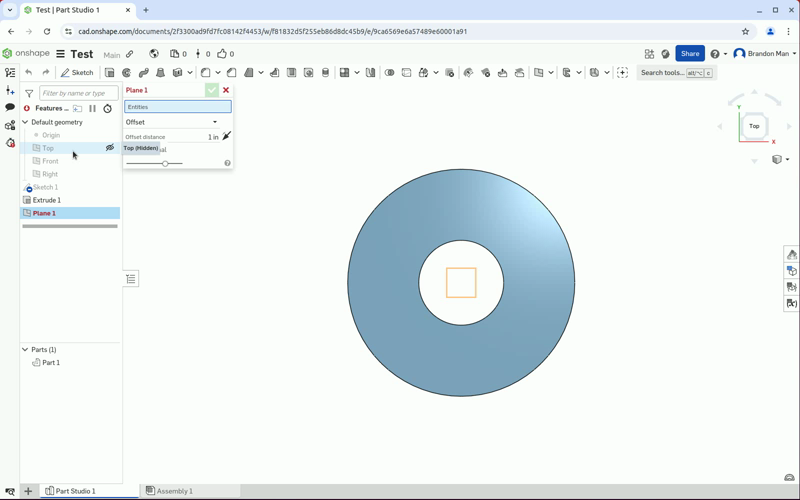
click(73, 150)
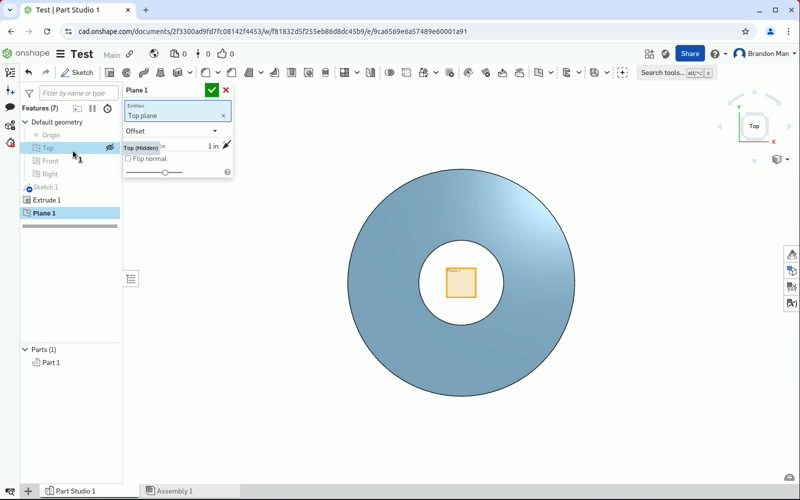
key(tab, 2)
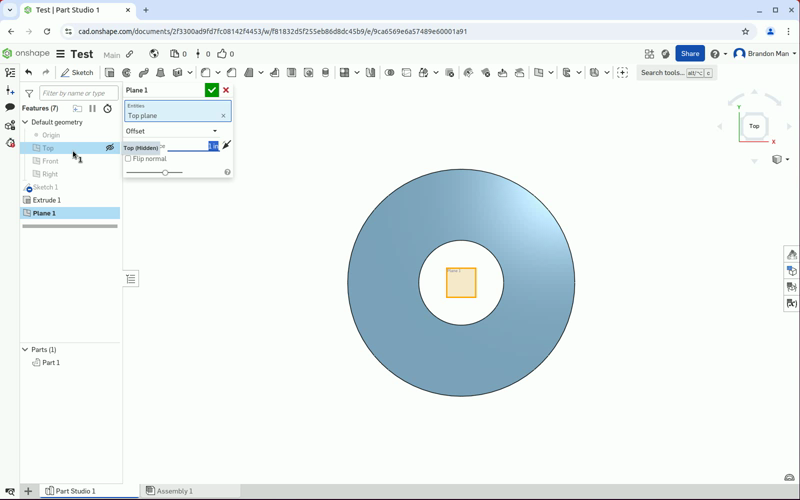
text(3.143)
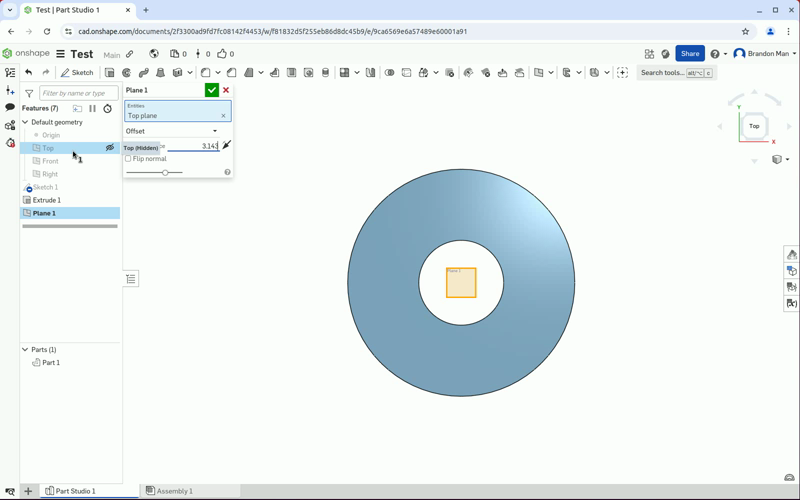
key(enter, 2)
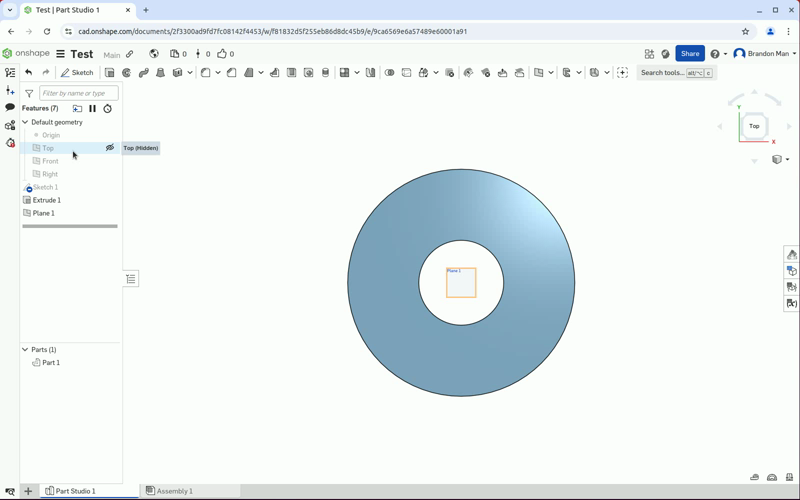
key(shift+s)
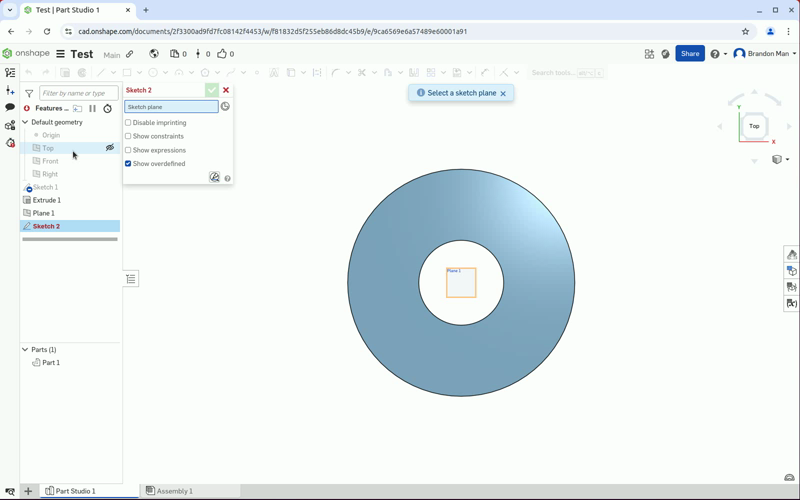
mouse_move(73, 215)
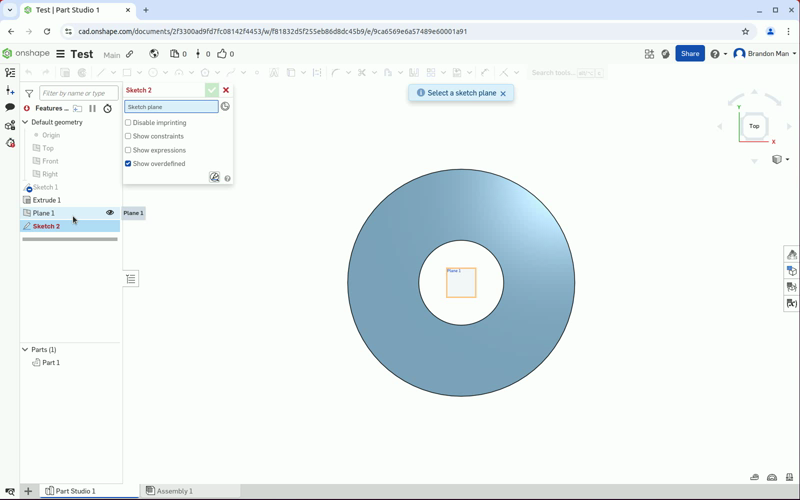
click(73, 215)
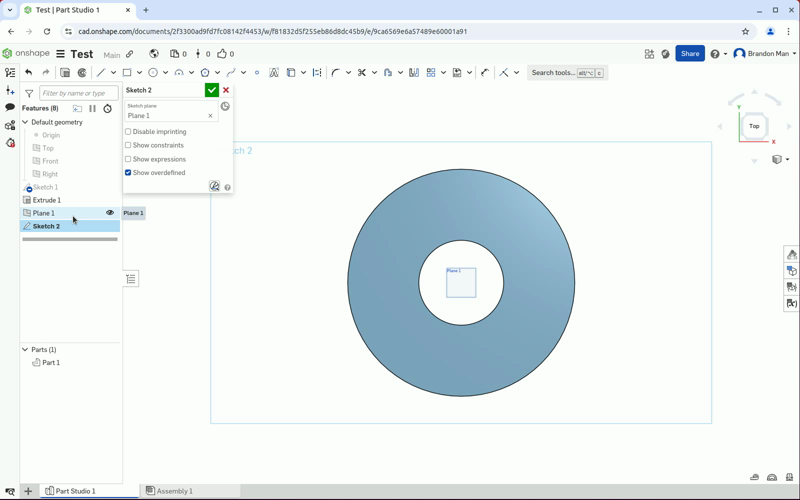
mouse_move(73, 352)
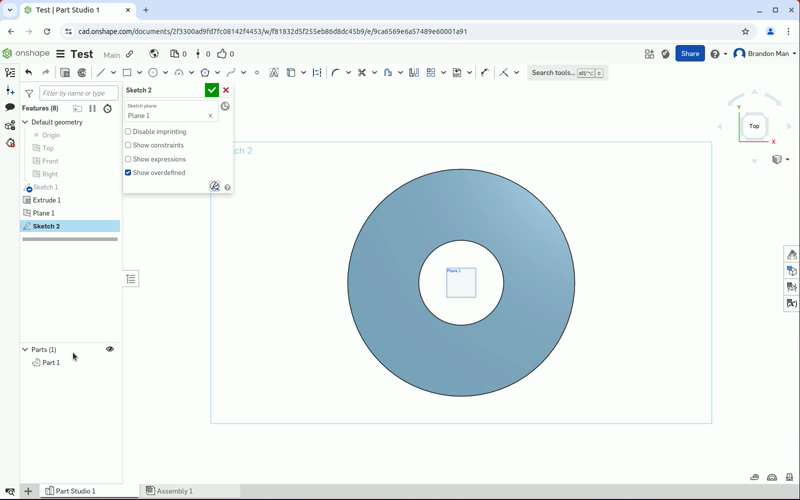
key(y)
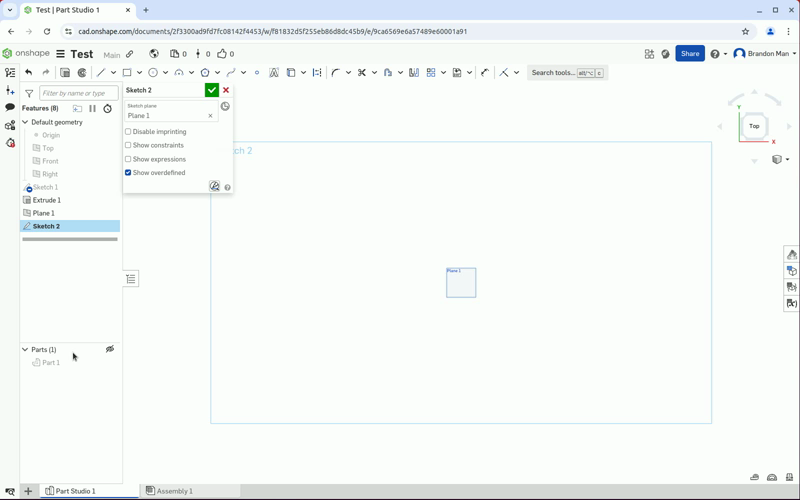
key(l)
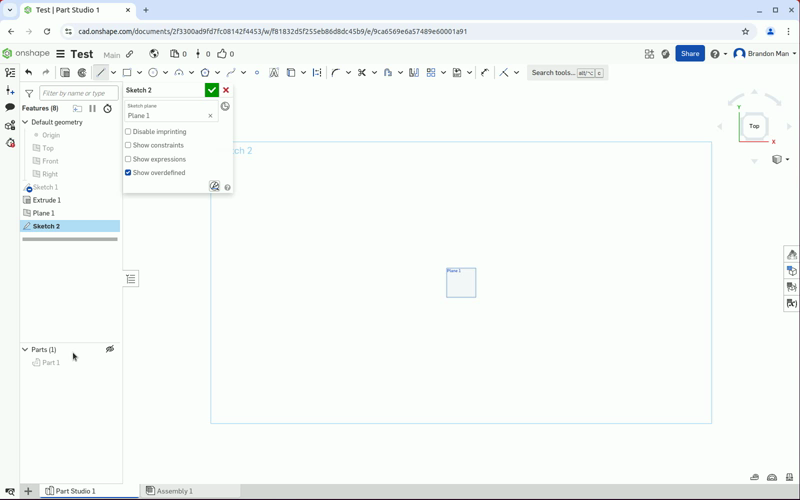
key_down(shift)
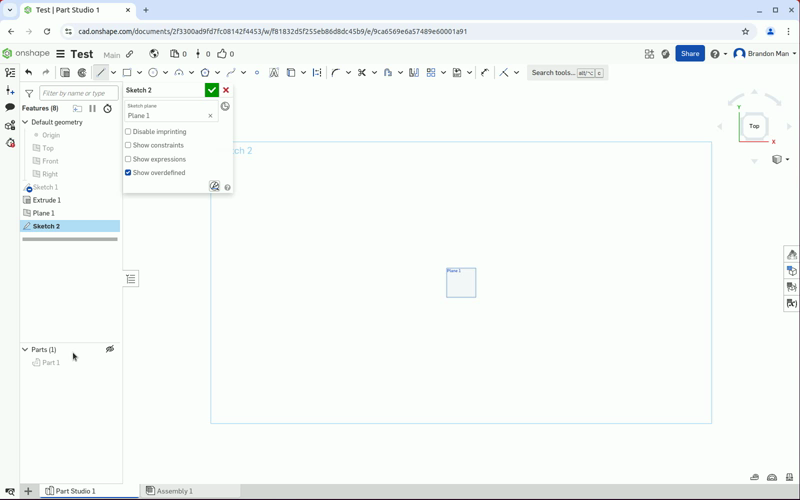
mouse_move(370, 345)
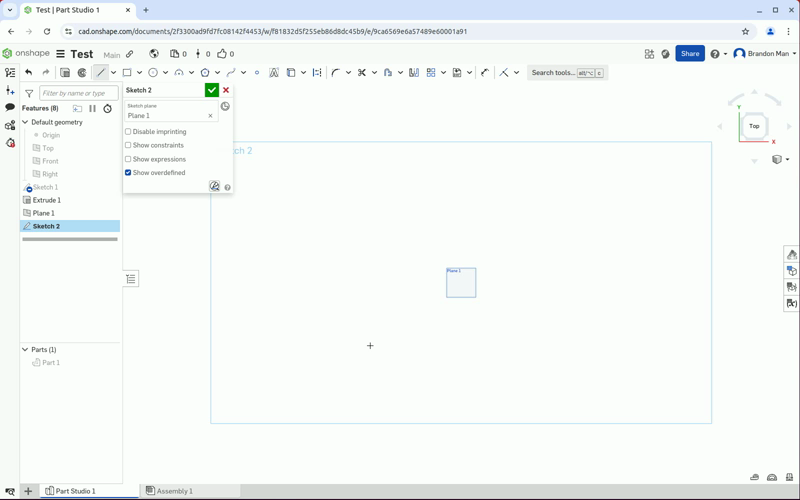
click(370, 345)
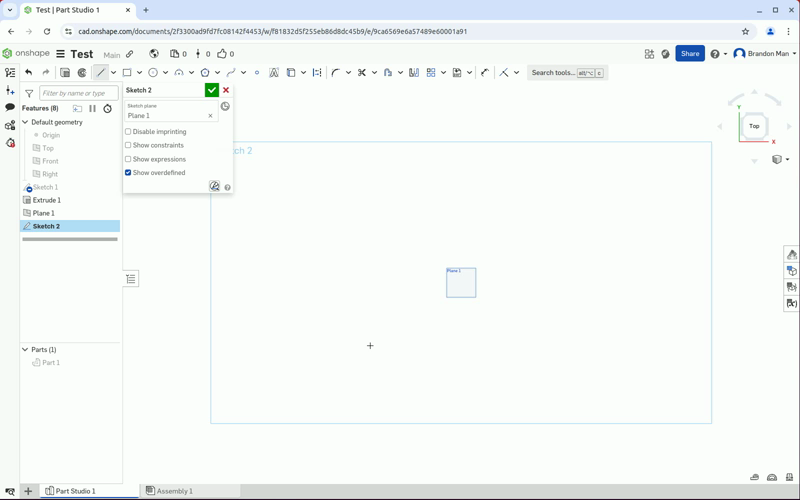
key_up(shift)
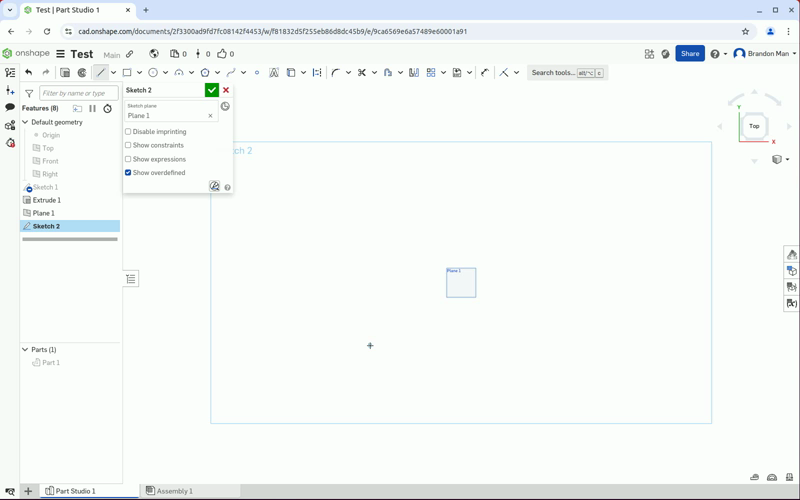
key_down(shift)
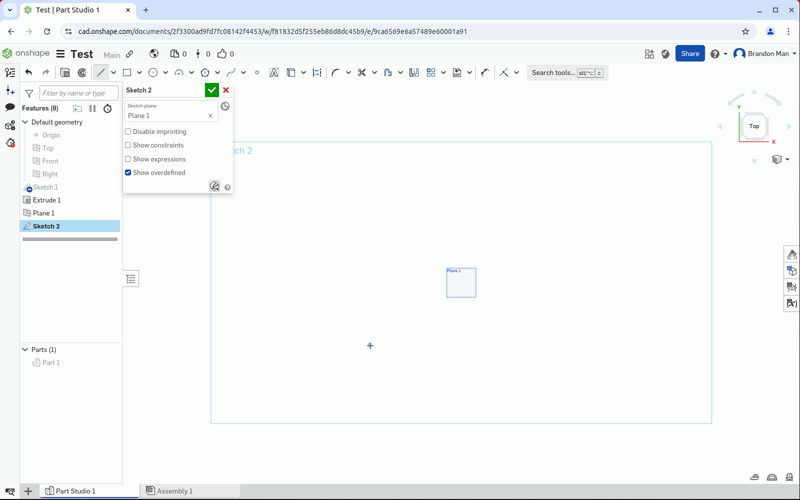
mouse_move(400, 345)
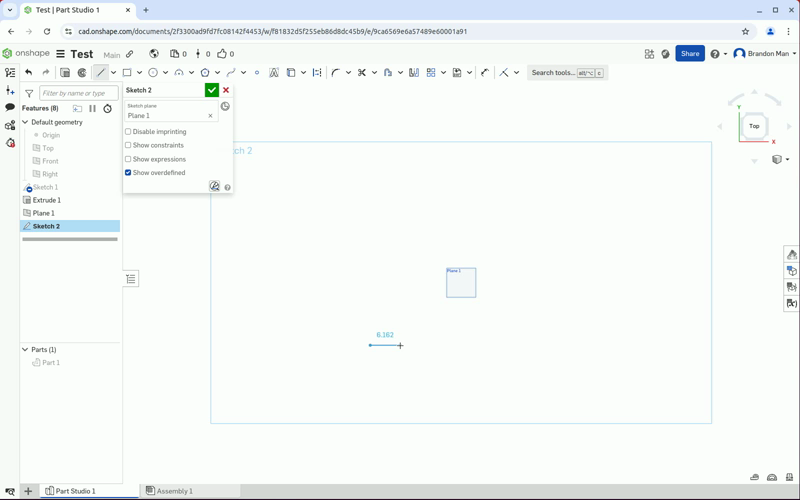
mouse_move(386, 345)
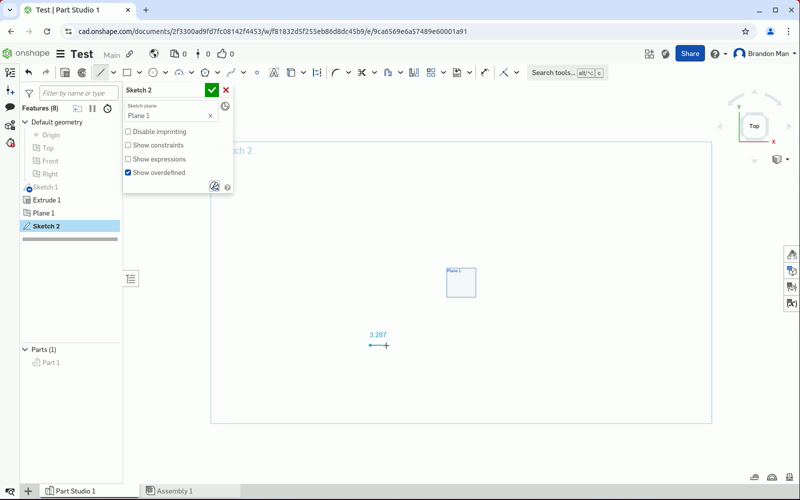
click(386, 345)
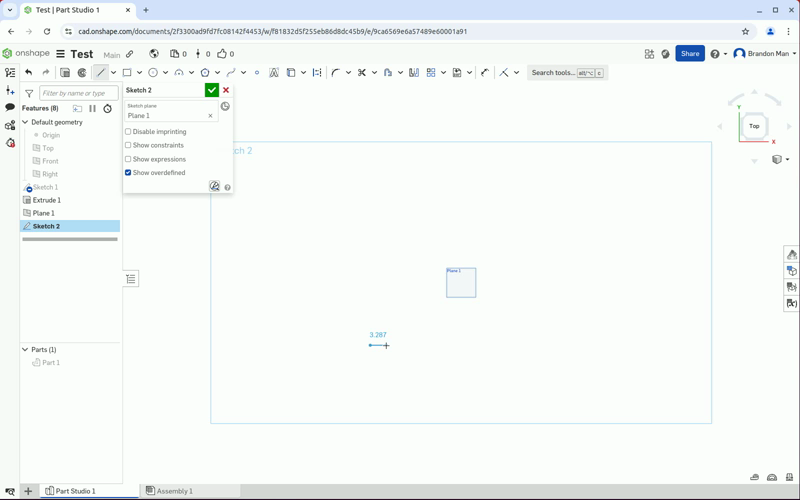
key_up(shift)
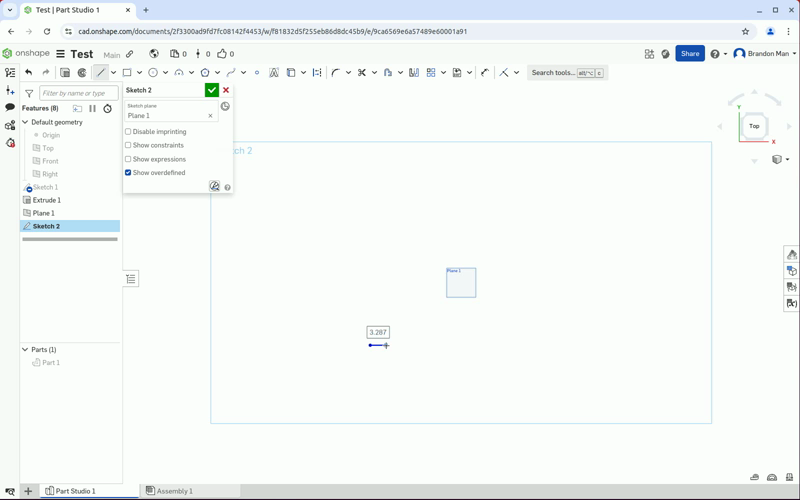
key_down(shift)
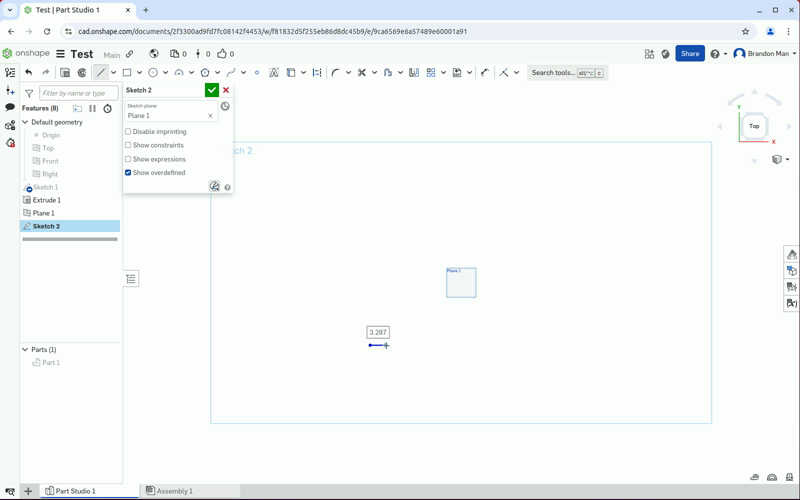
mouse_move(386, 219)
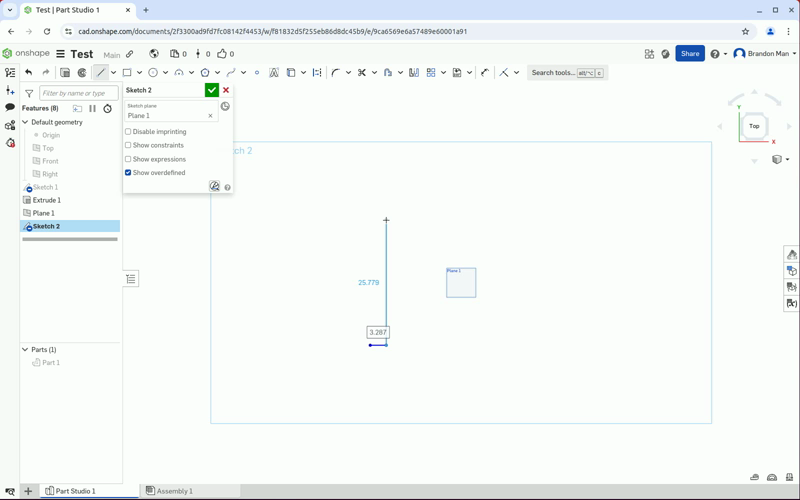
click(386, 219)
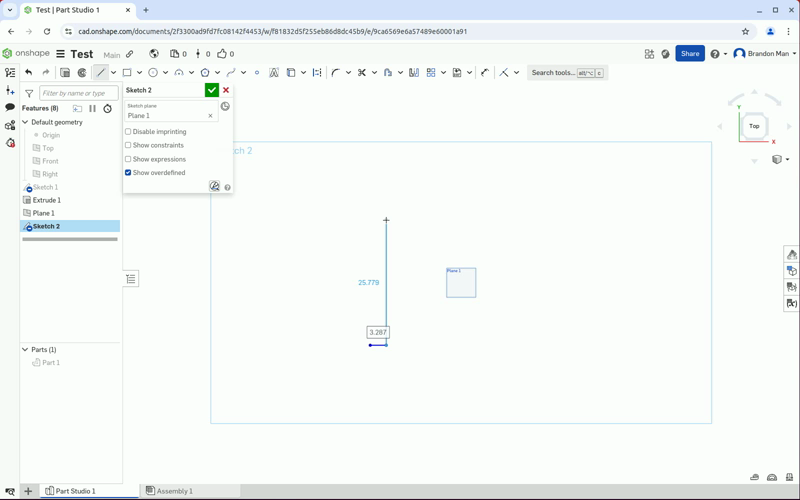
key_up(shift)
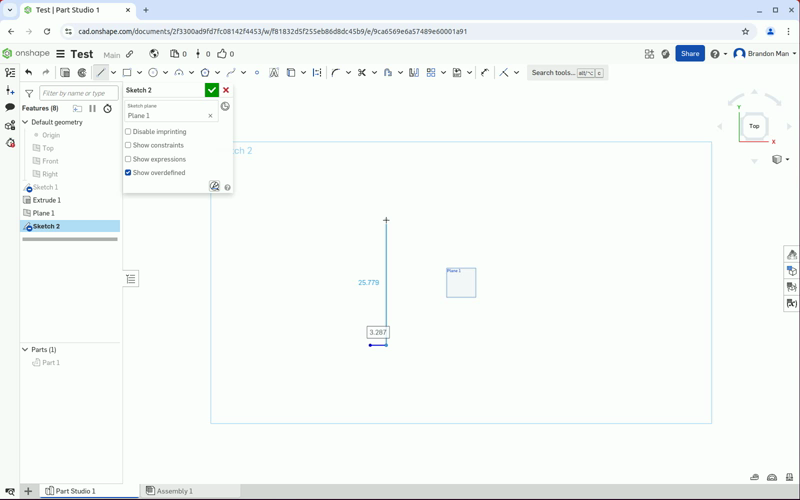
key_down(shift)
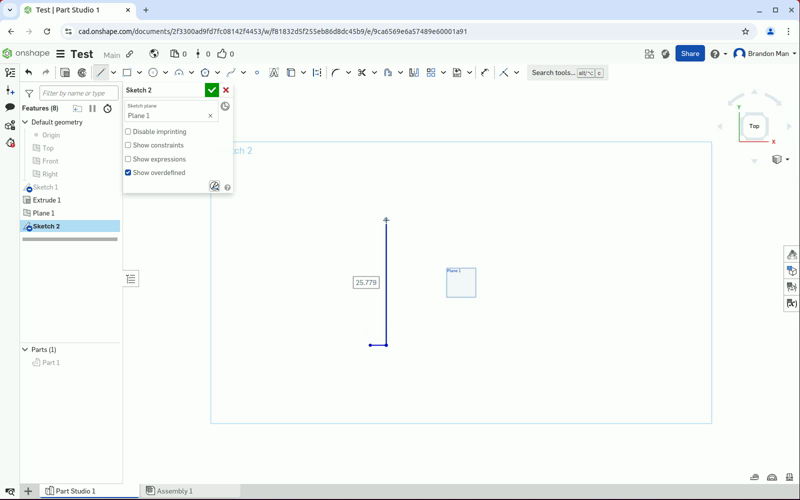
mouse_move(416, 219)
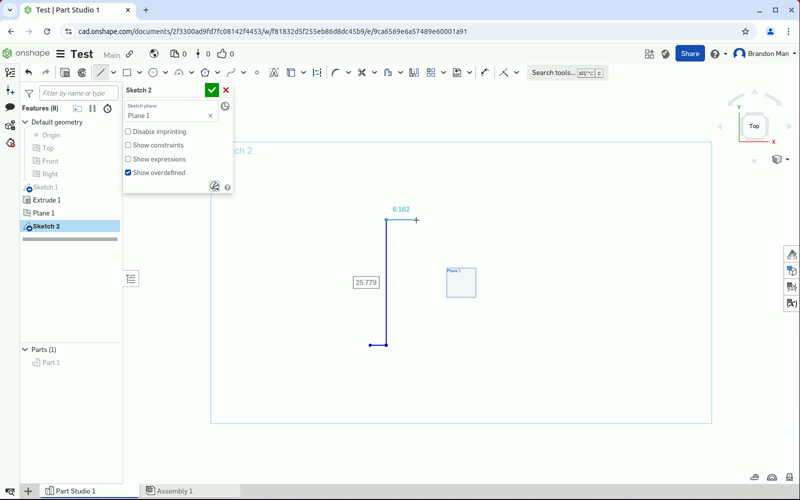
mouse_move(370, 219)
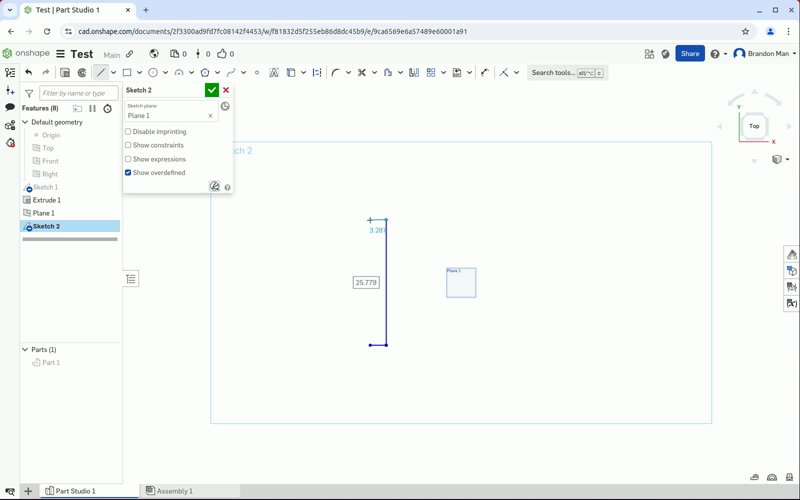
click(370, 219)
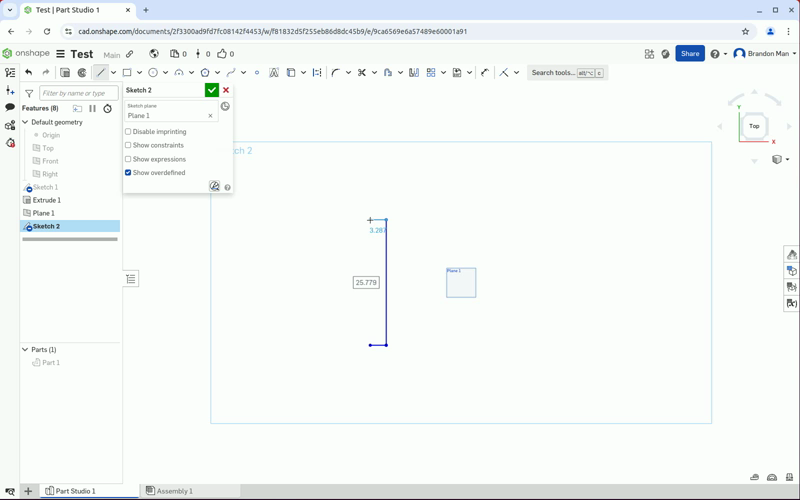
key_up(shift)
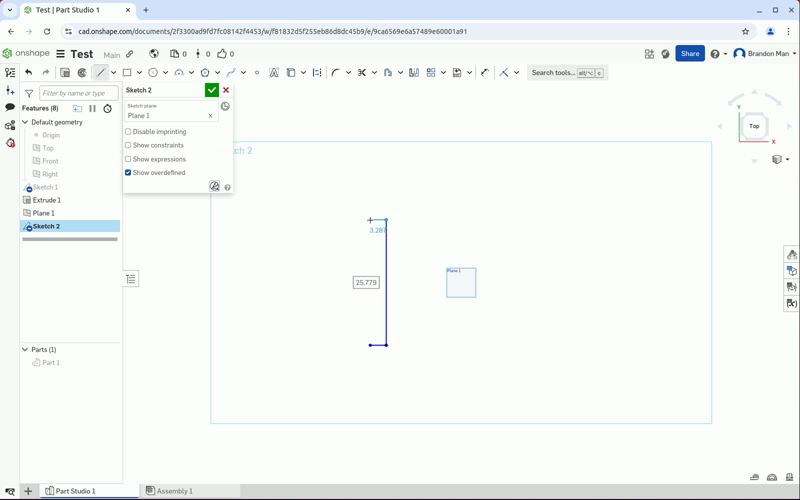
key_down(shift)
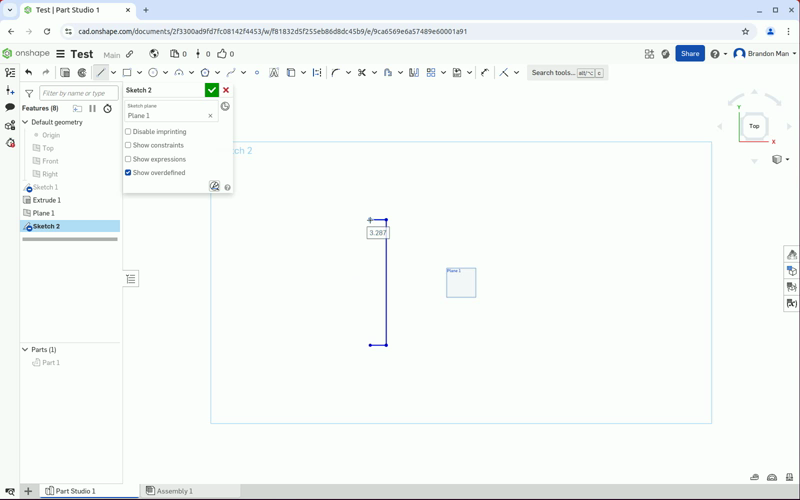
mouse_move(370, 345)
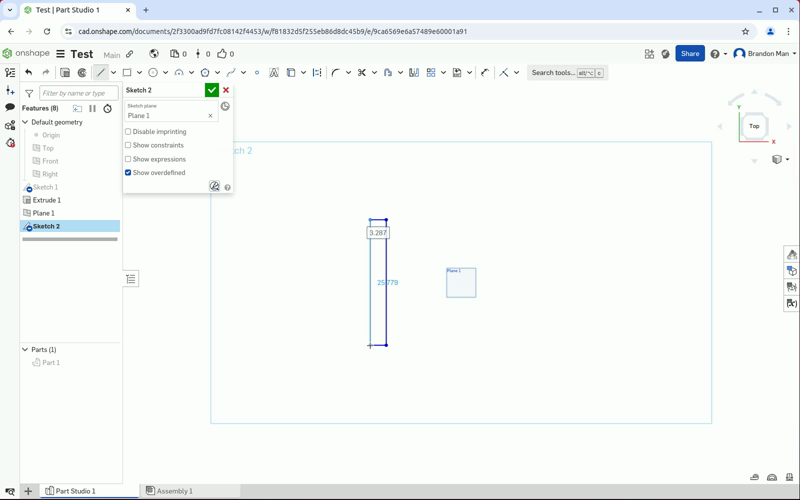
key_up(shift)
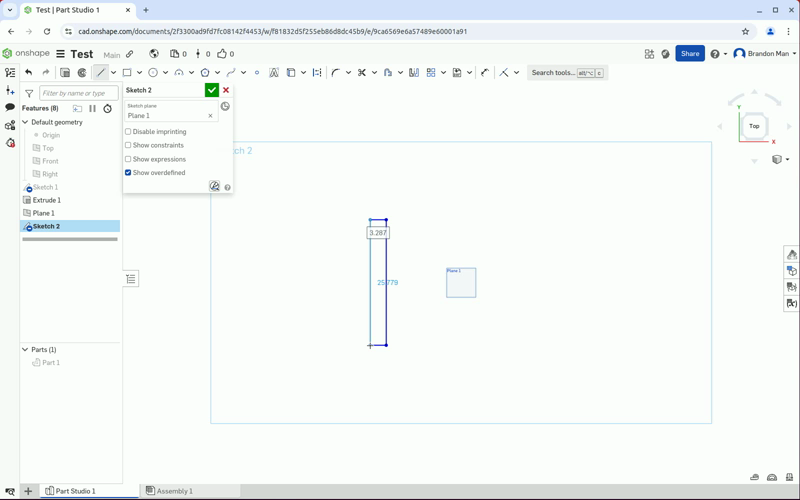
click(370, 345)
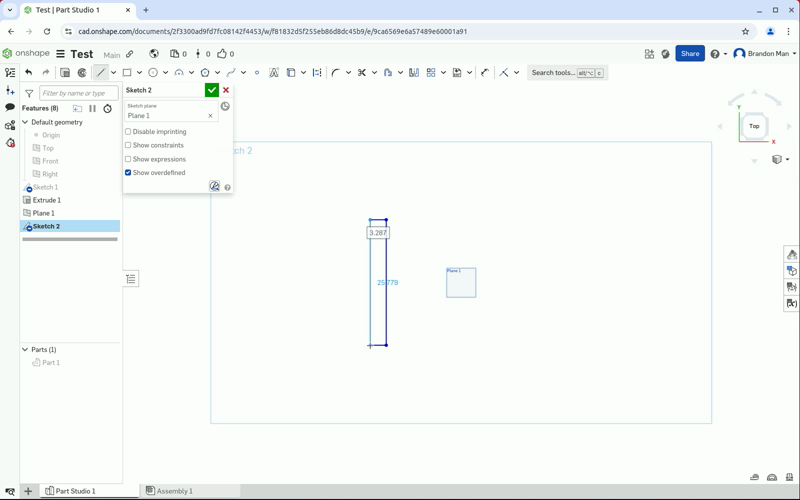
key(esc)
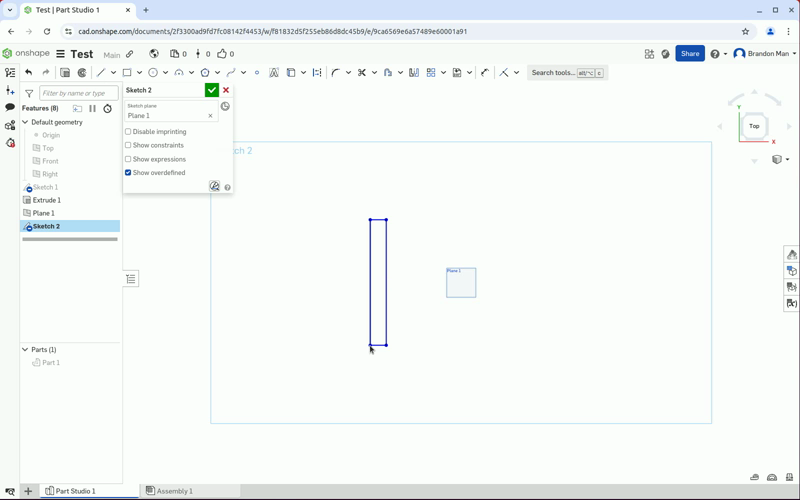
mouse_move(376, 301)
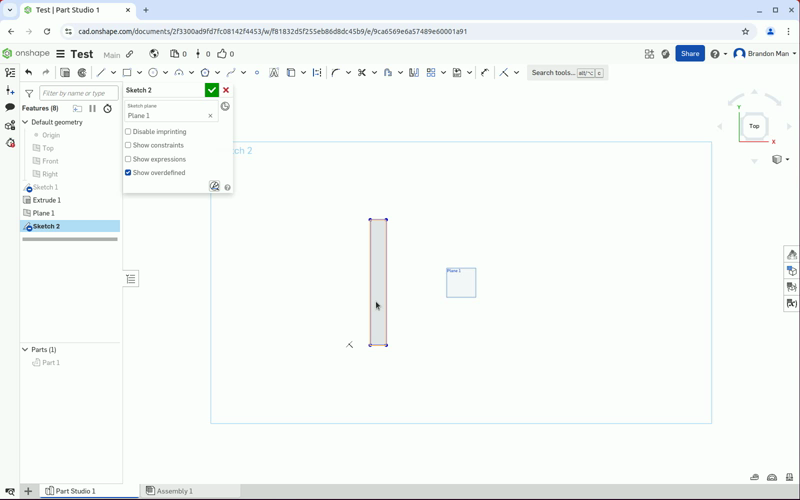
click(376, 301)
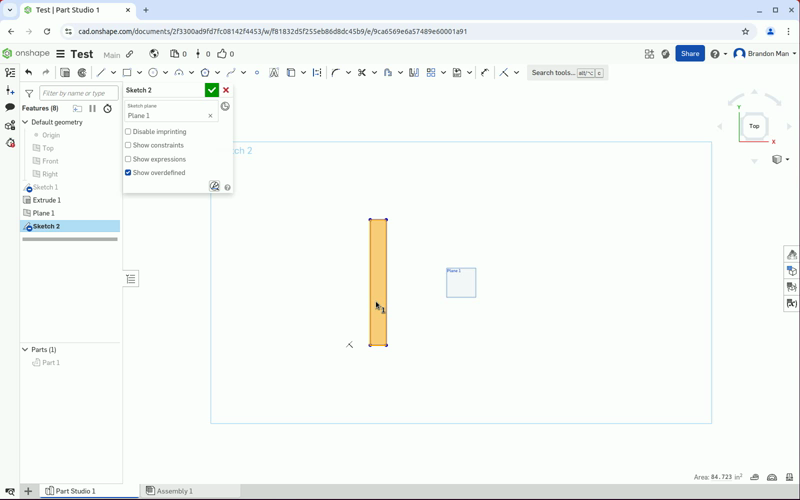
mouse_move(73, 352)
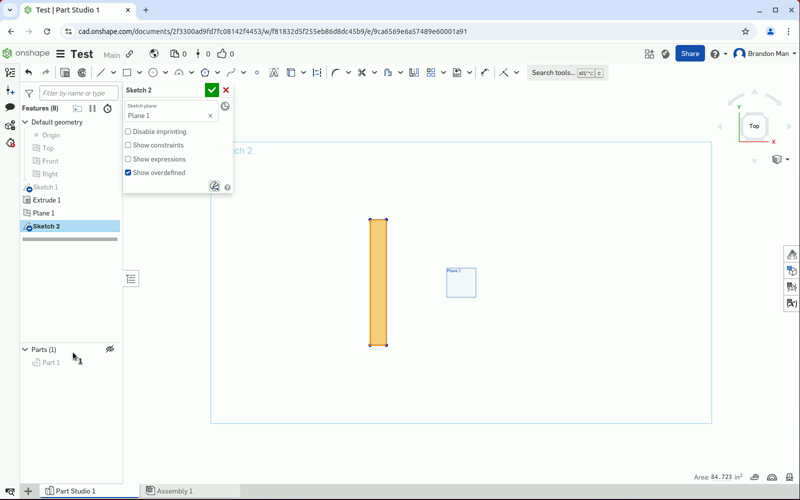
key(shift+y)
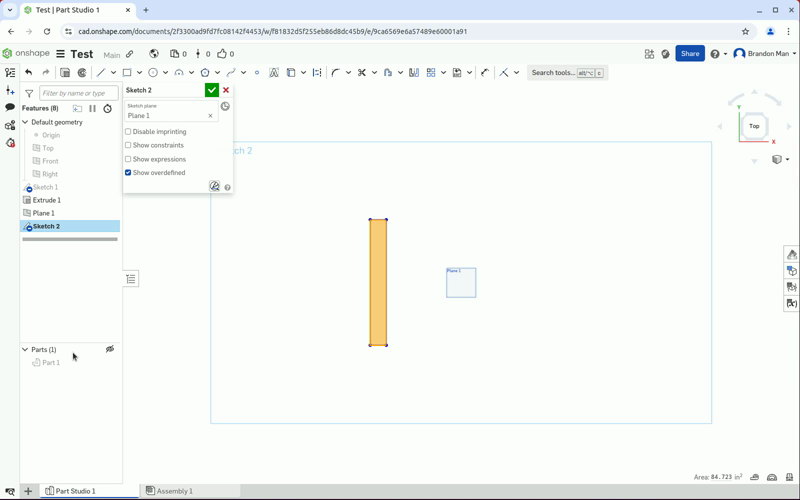
key(shift+e)
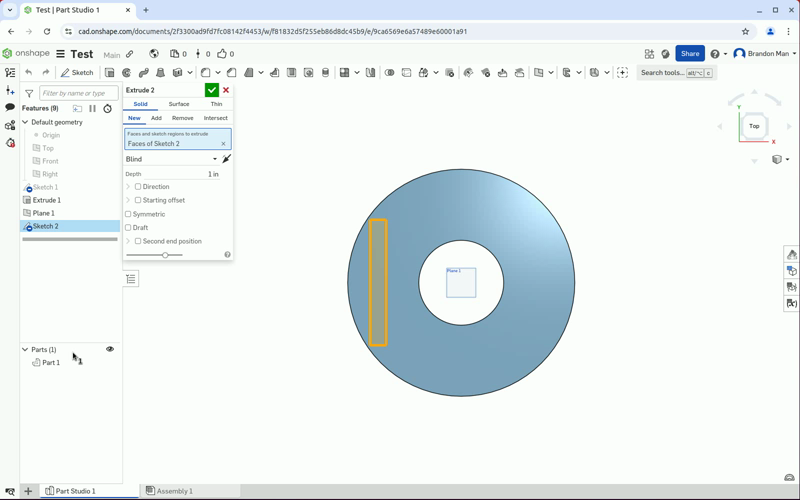
mouse_move(143, 106)
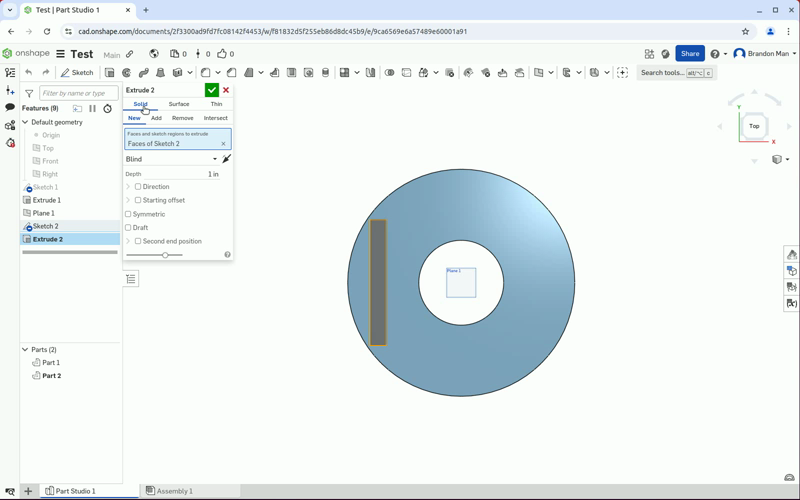
click(143, 106)
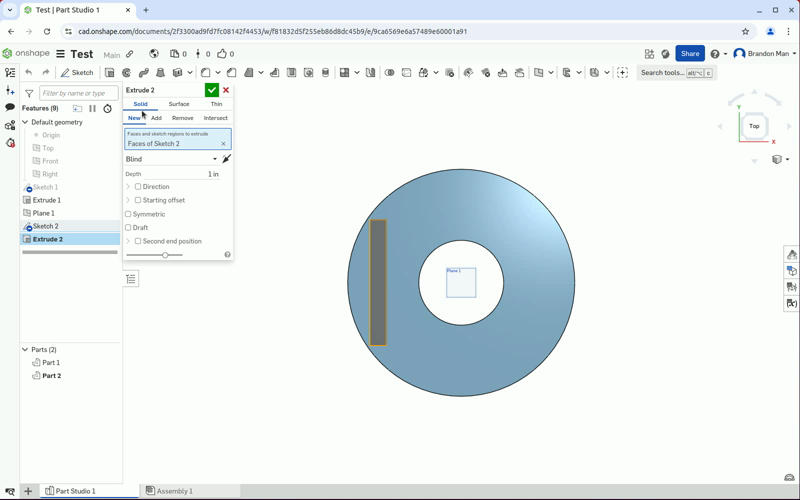
mouse_move(137, 120)
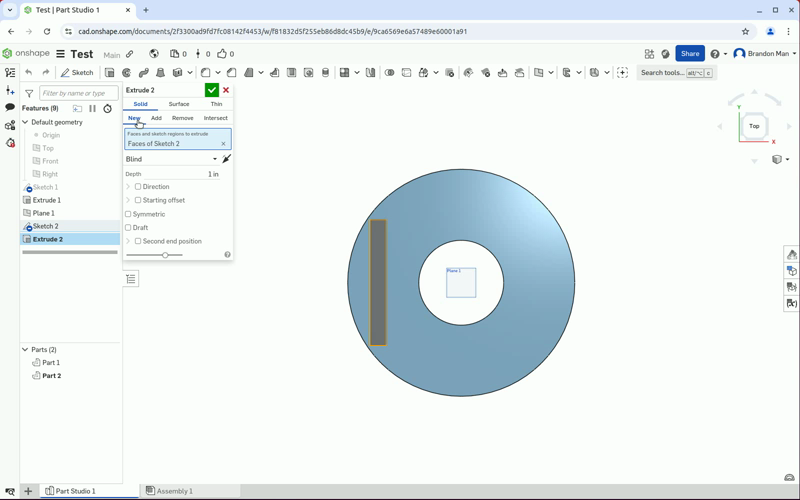
click(137, 120)
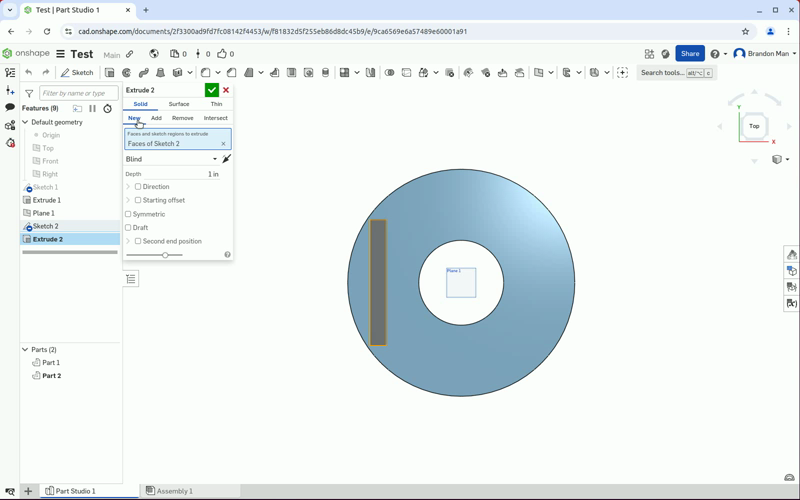
key(tab, 4)
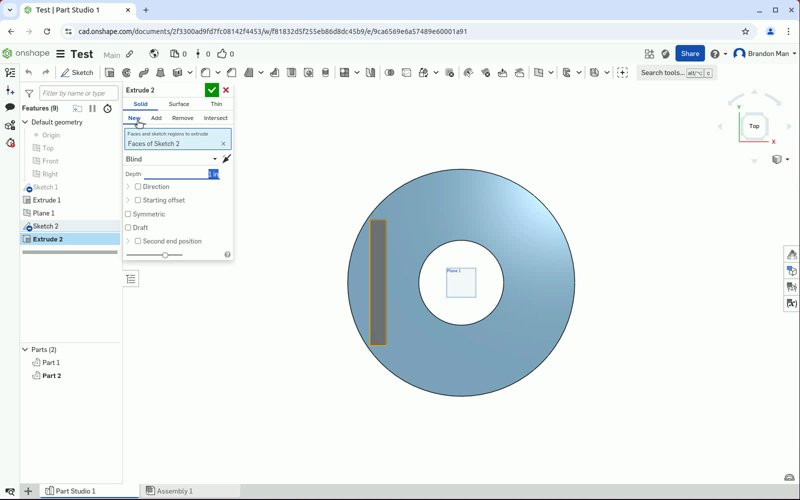
text(7.703)
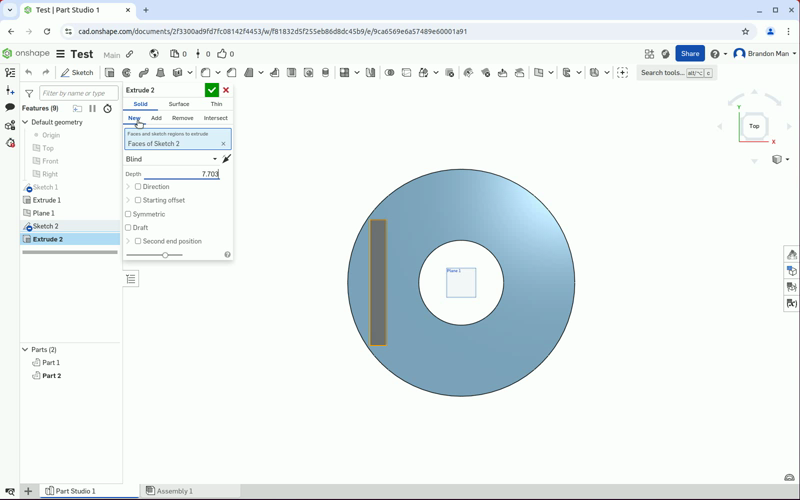
key(enter)
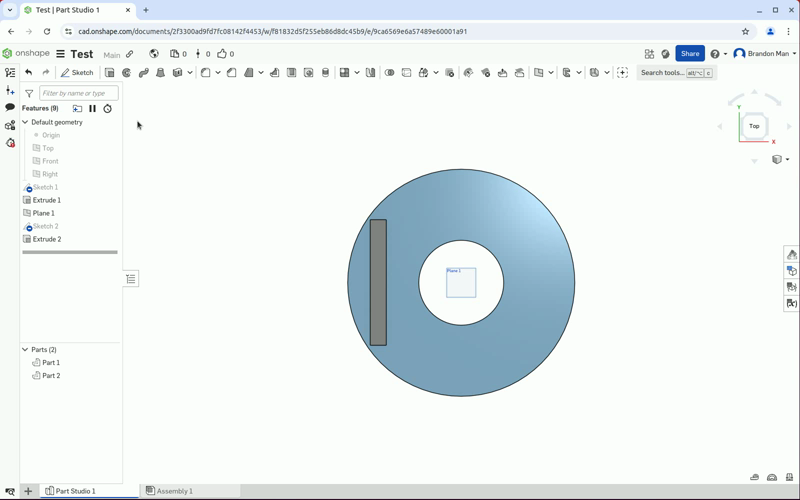
key(shift+h)
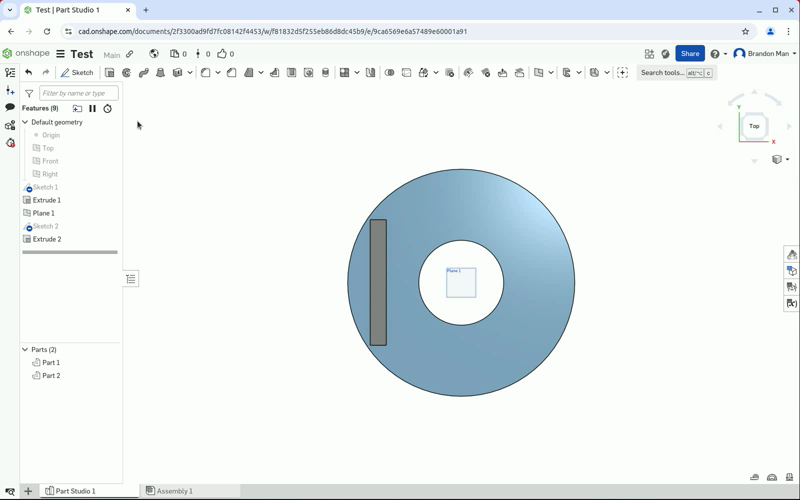
key(shift+h)
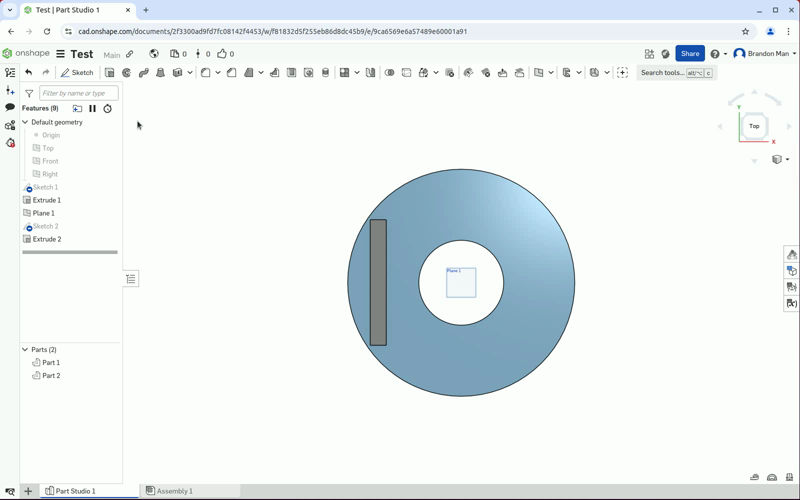
mouse_move(73, 189)
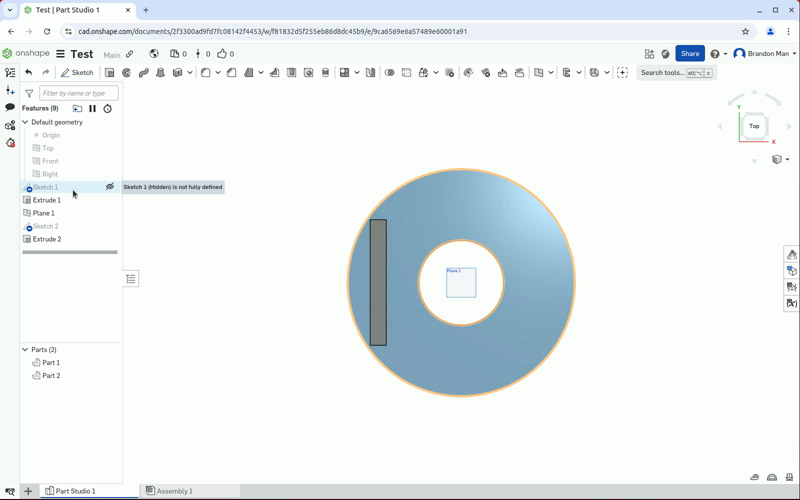
click(73, 189)
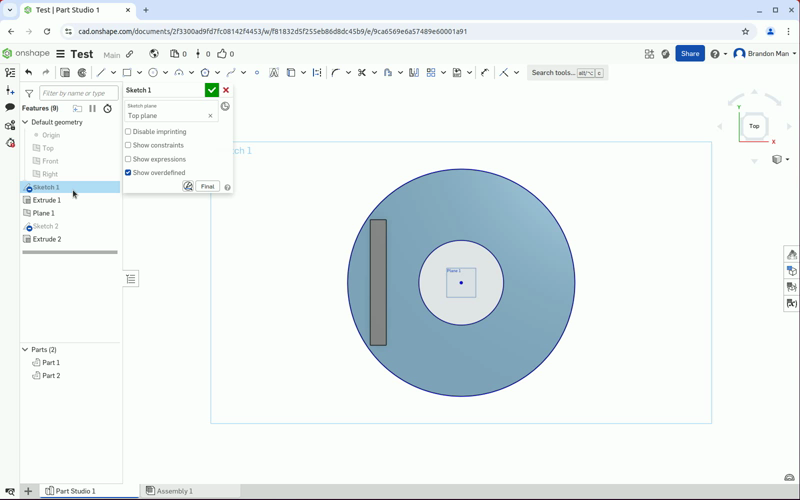
mouse_move(229, 92)
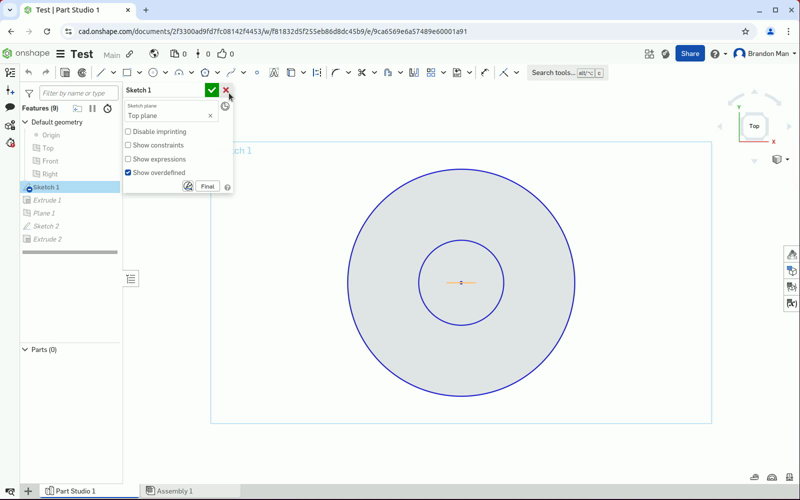
click(229, 92)
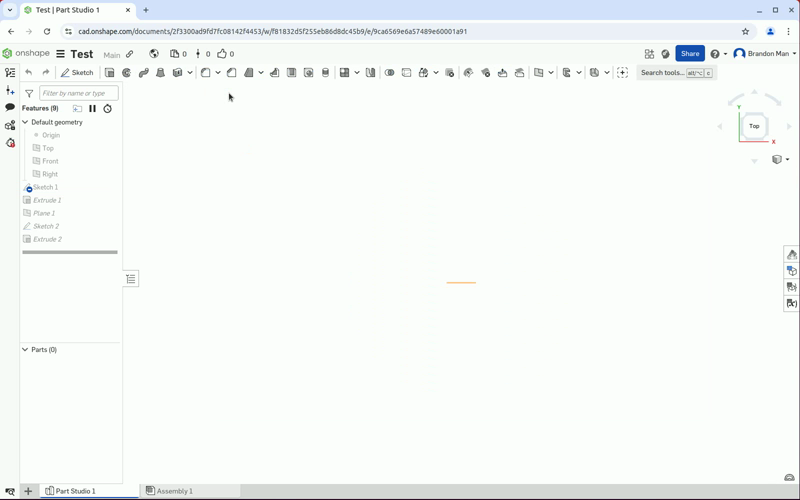
key(shift+s)
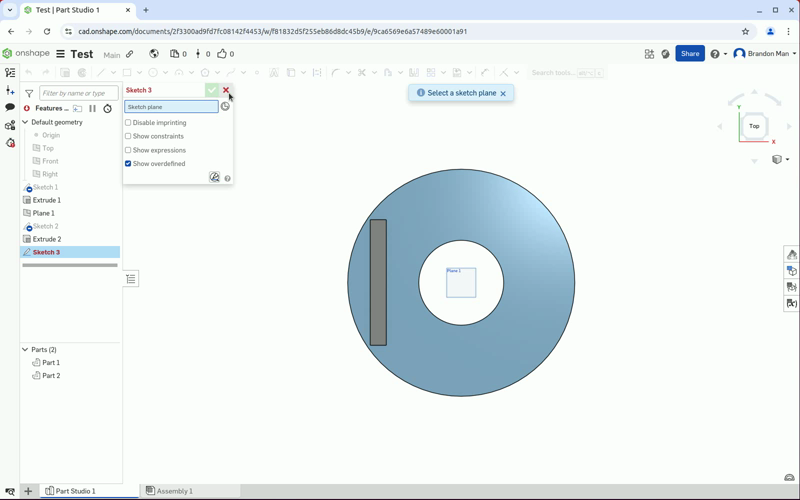
mouse_move(73, 215)
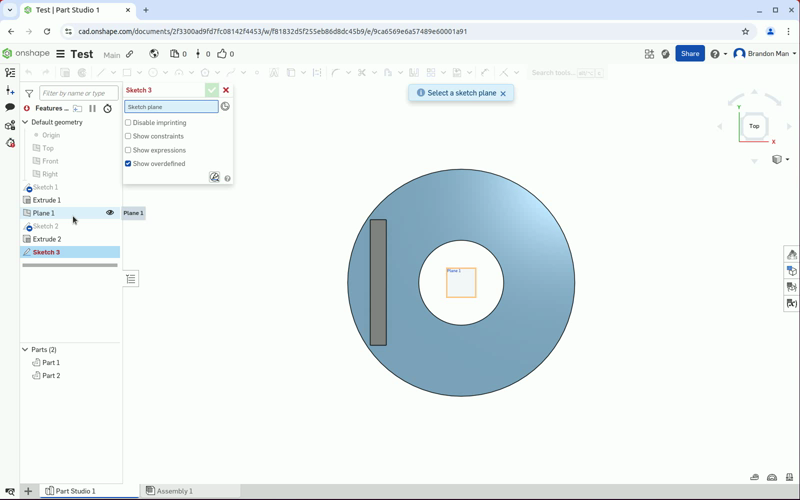
click(73, 215)
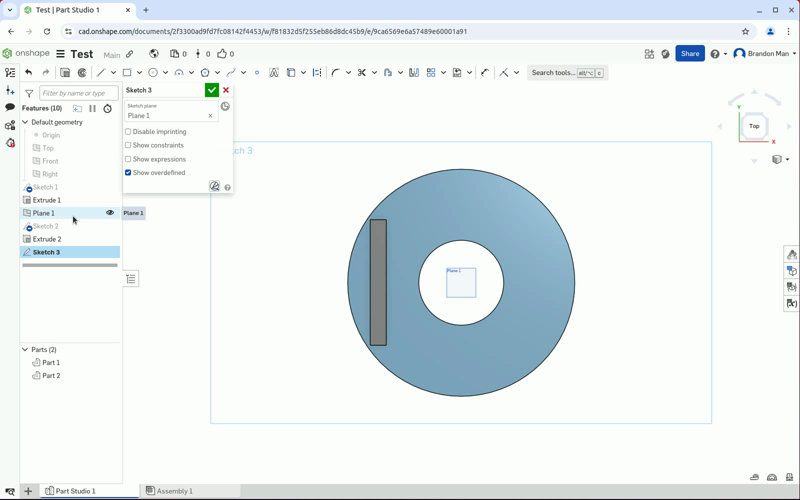
mouse_move(73, 352)
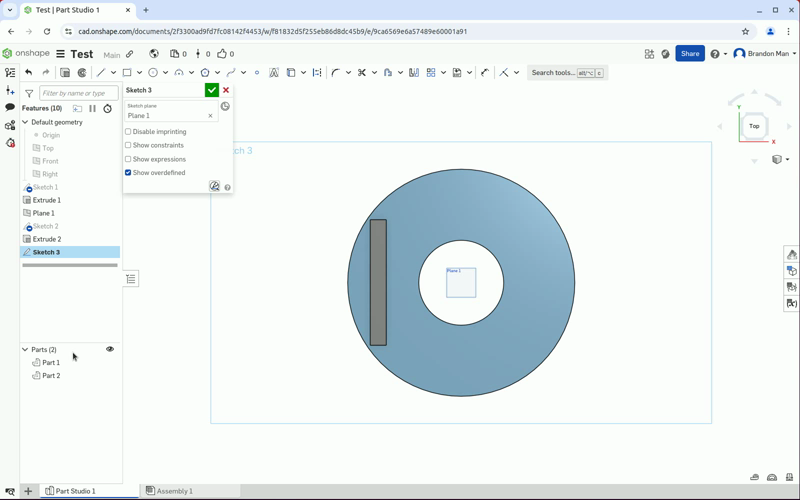
key(y)
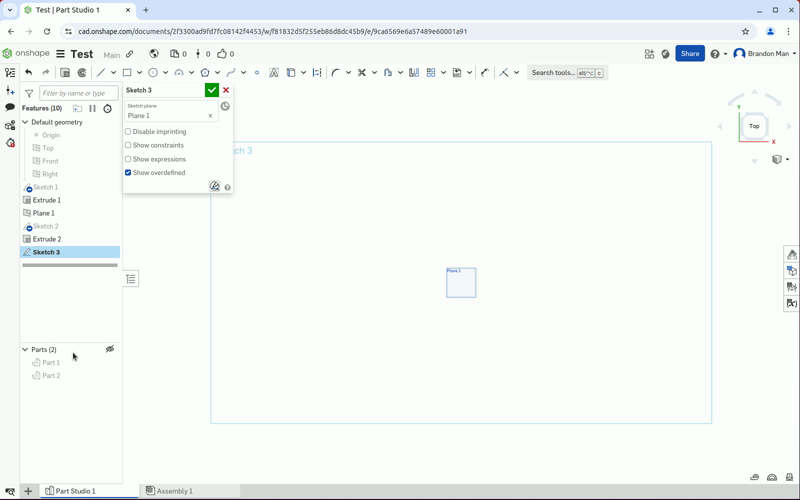
key(l)
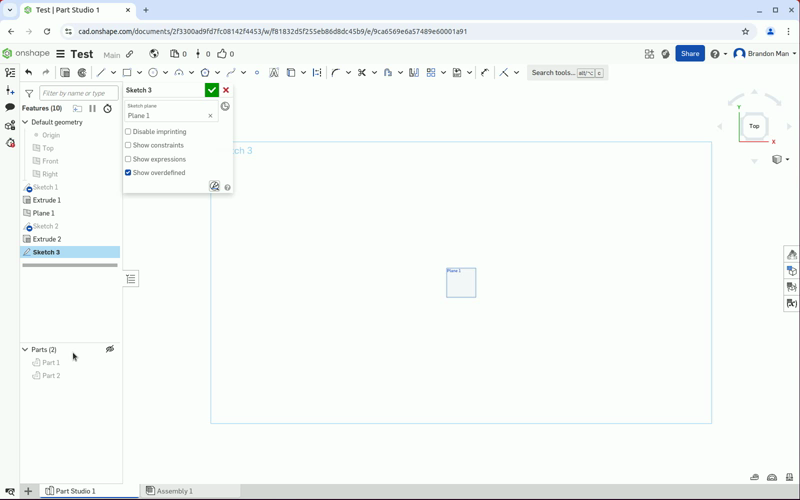
key_down(shift)
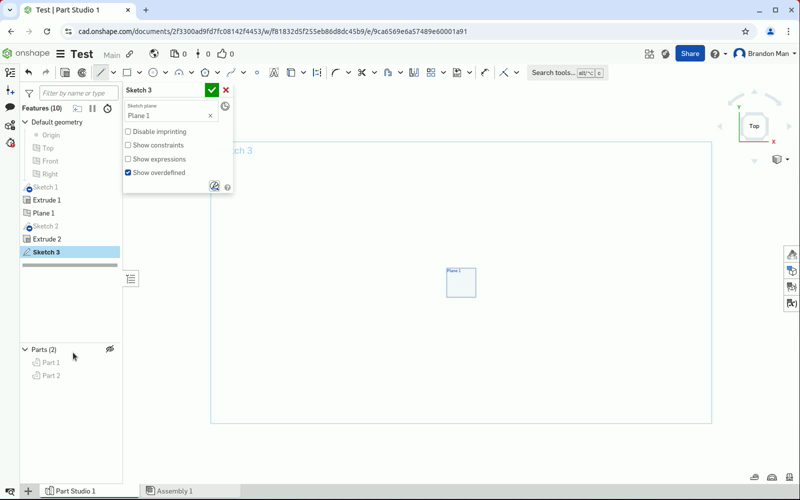
mouse_move(535, 345)
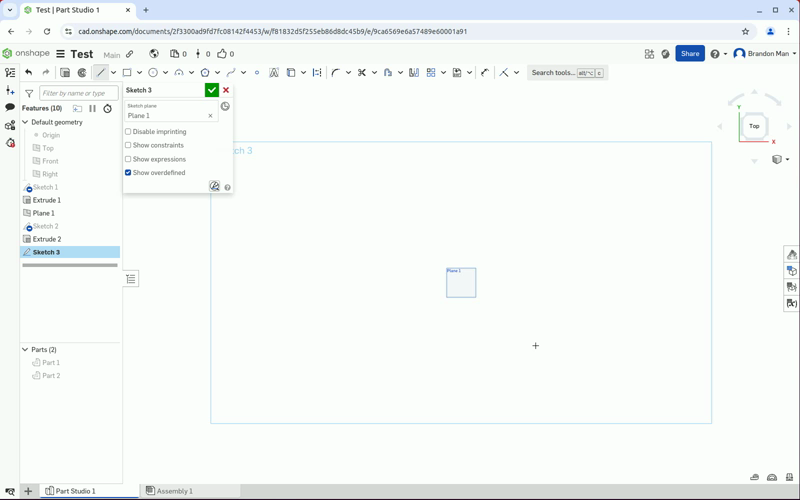
click(535, 345)
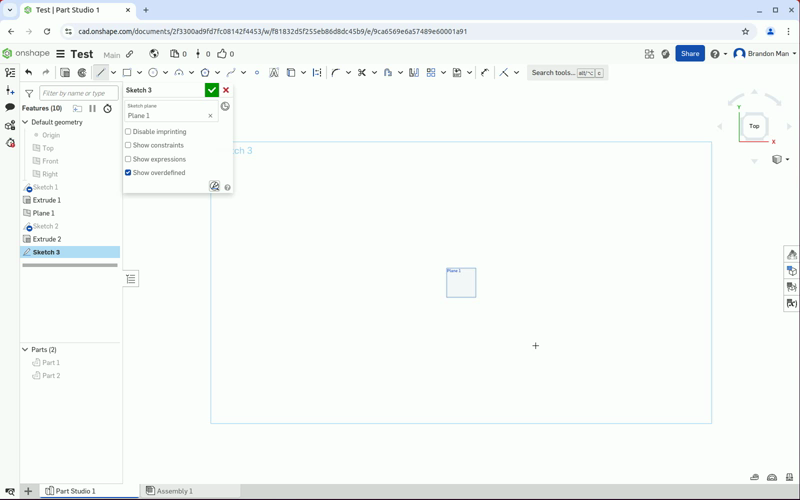
key_up(shift)
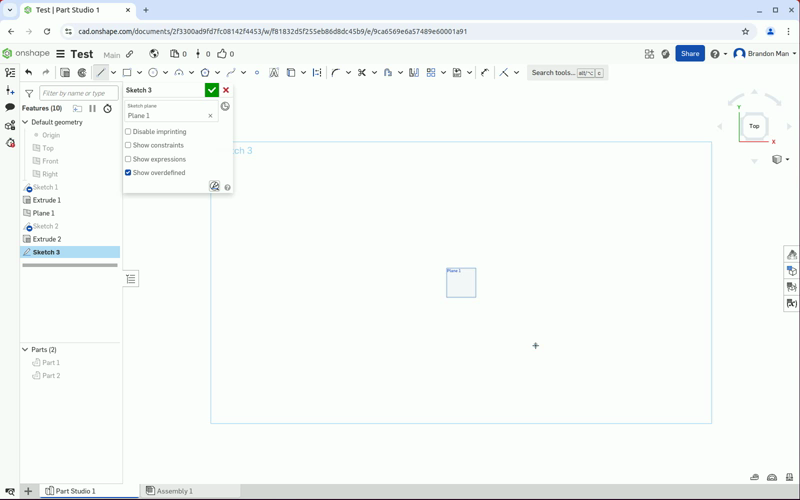
key_down(shift)
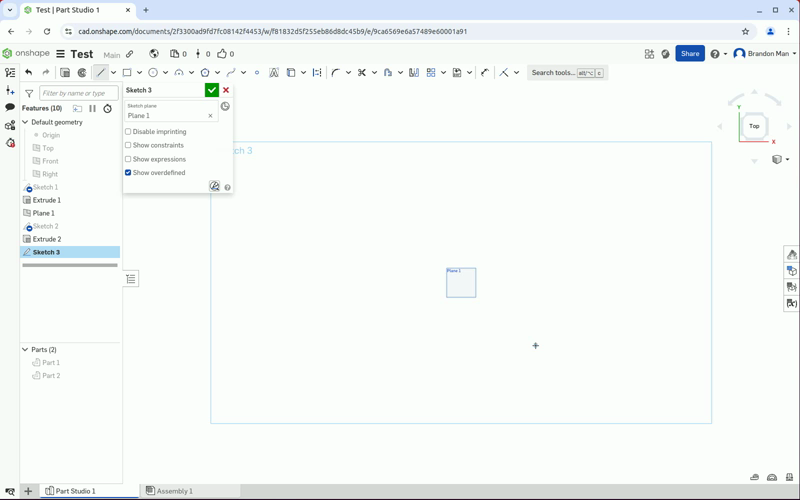
mouse_move(565, 345)
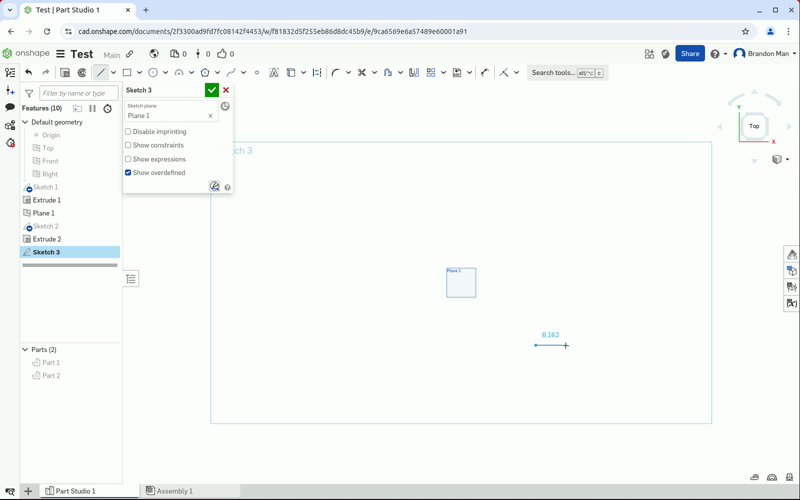
mouse_move(551, 345)
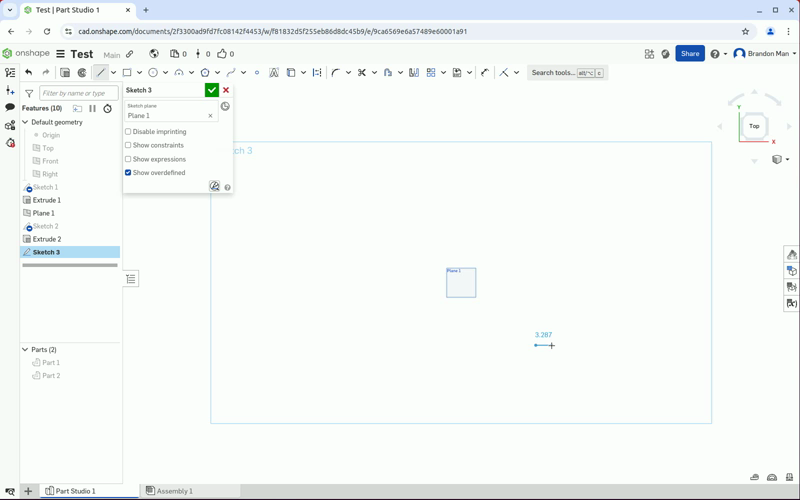
click(551, 345)
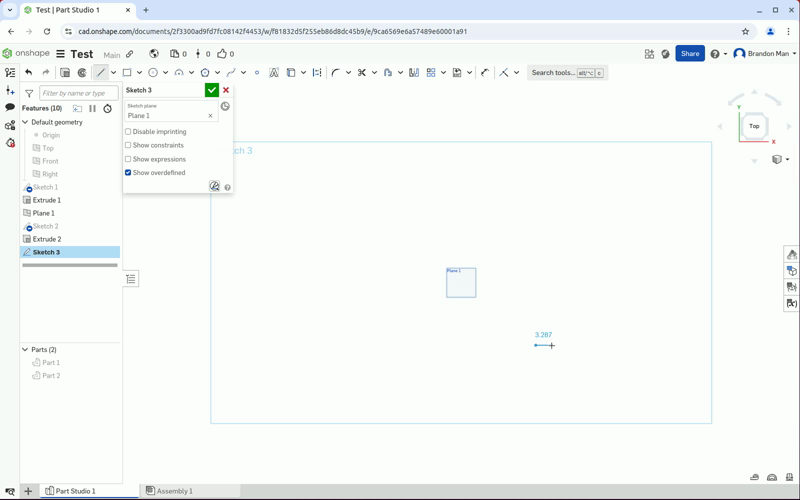
key_up(shift)
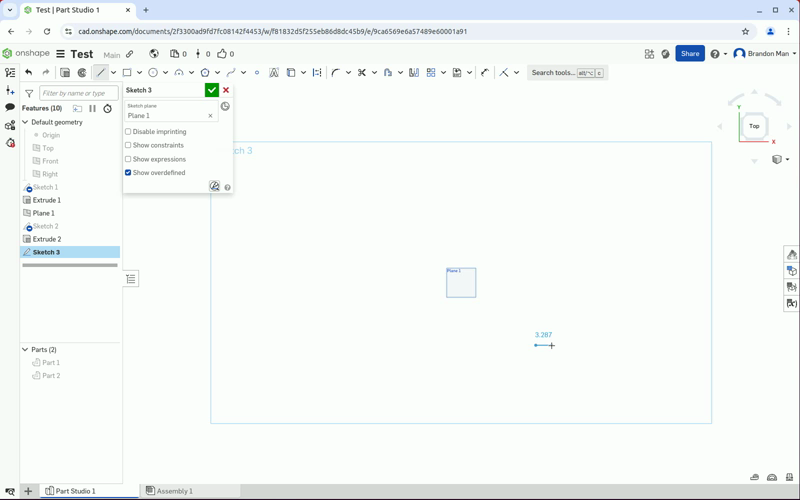
key_down(shift)
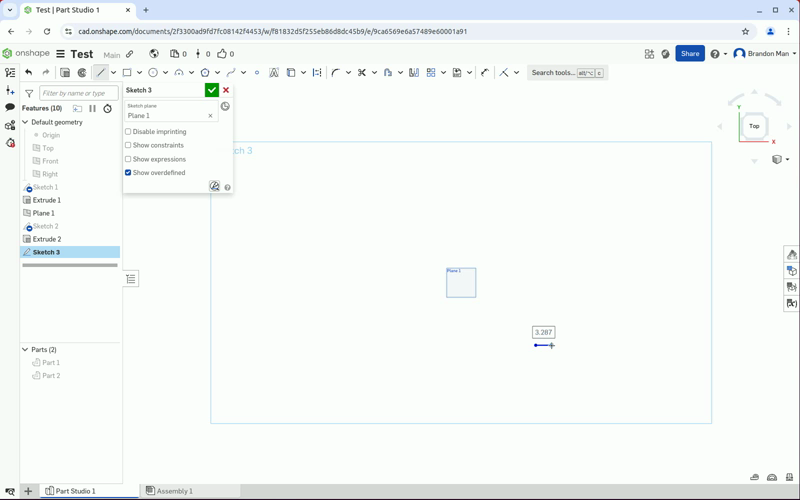
mouse_move(551, 219)
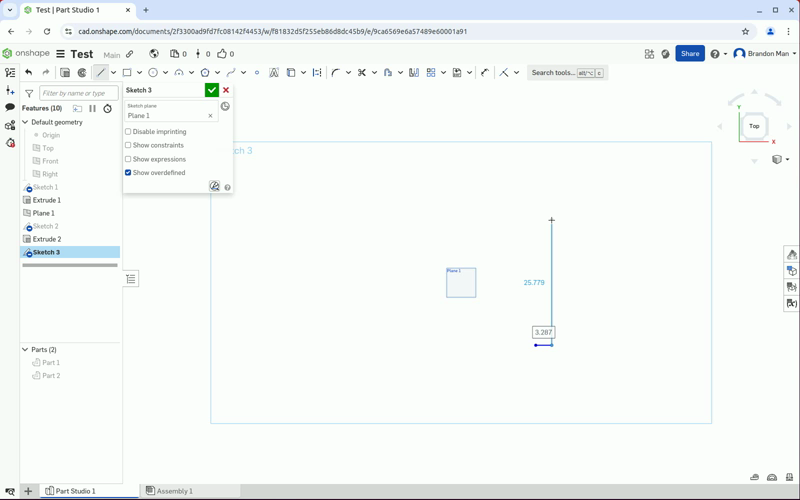
click(551, 219)
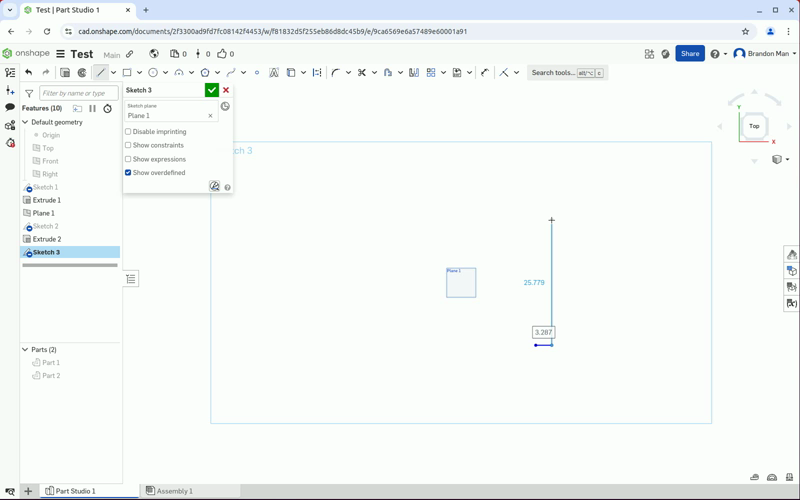
key_up(shift)
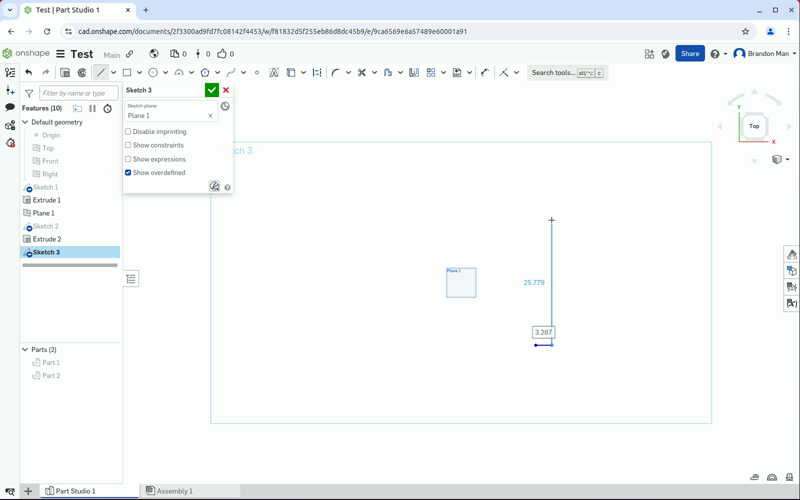
key_down(shift)
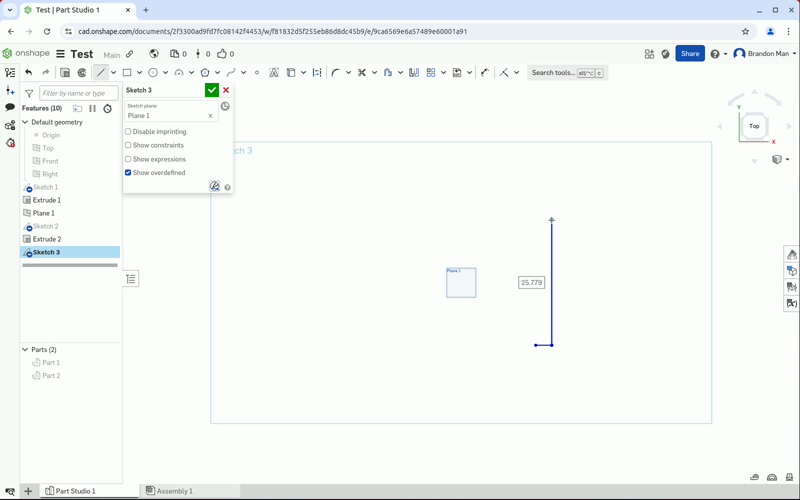
mouse_move(581, 219)
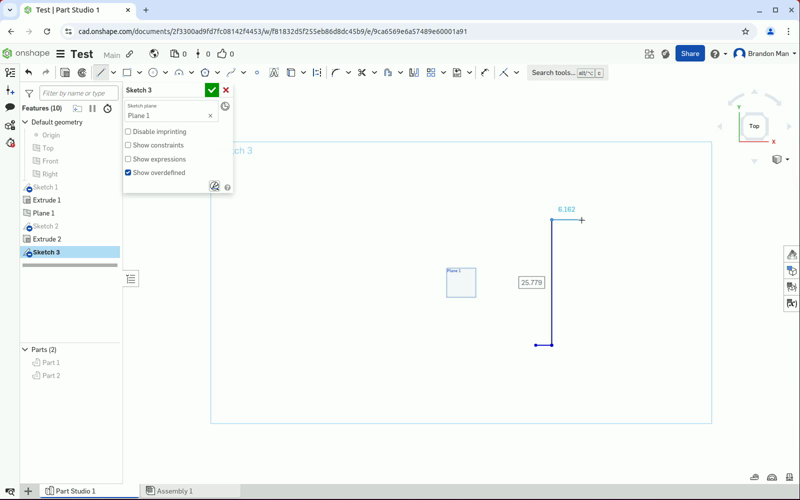
mouse_move(535, 219)
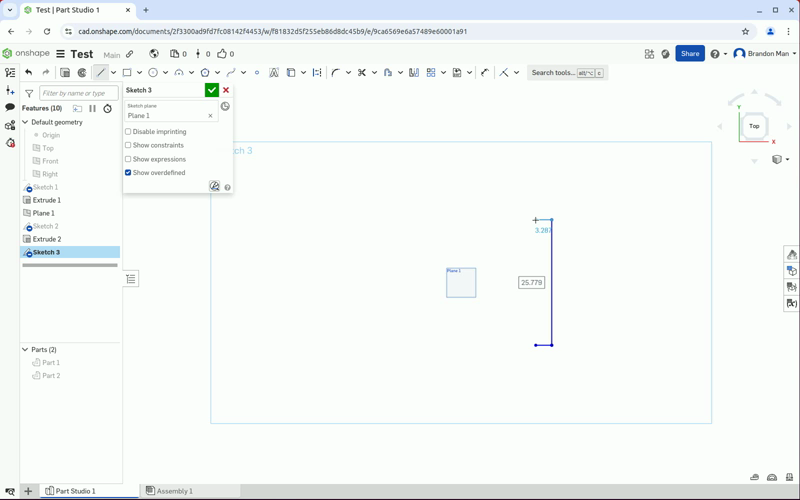
click(535, 219)
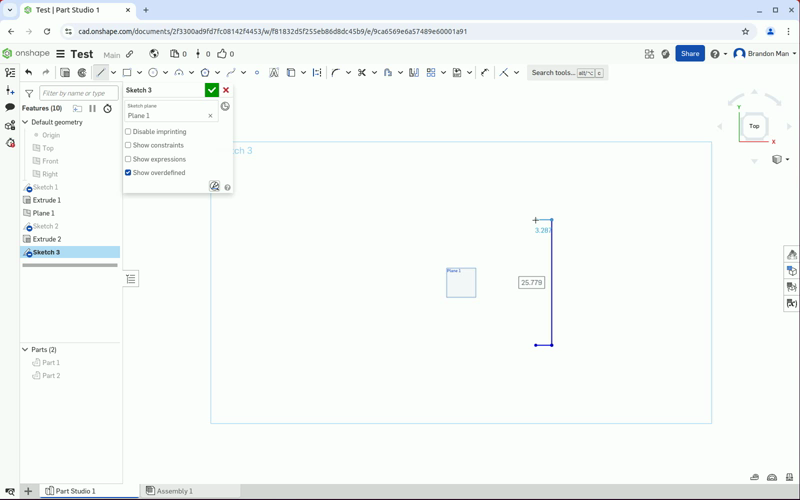
key_up(shift)
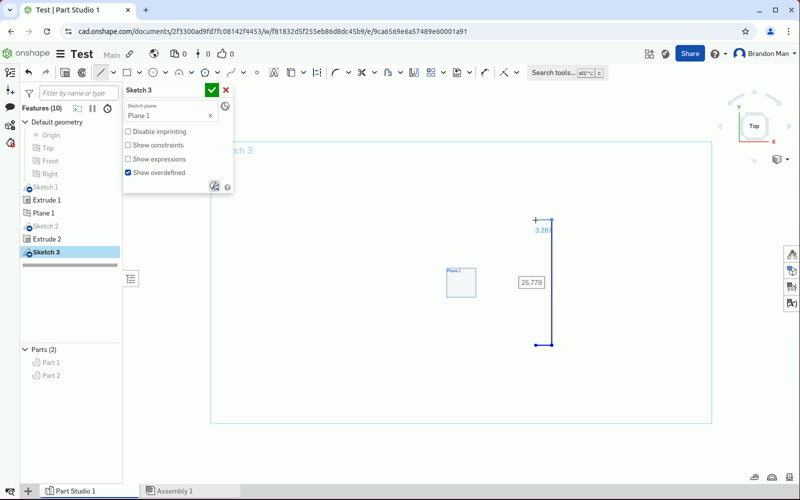
key_down(shift)
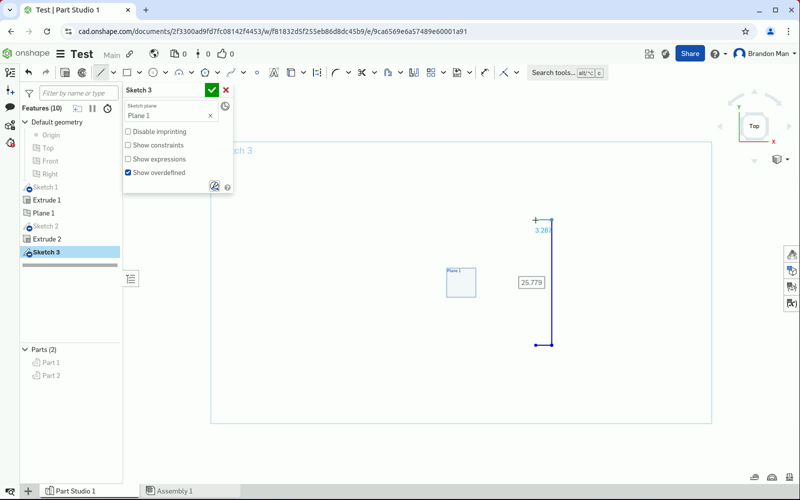
mouse_move(535, 345)
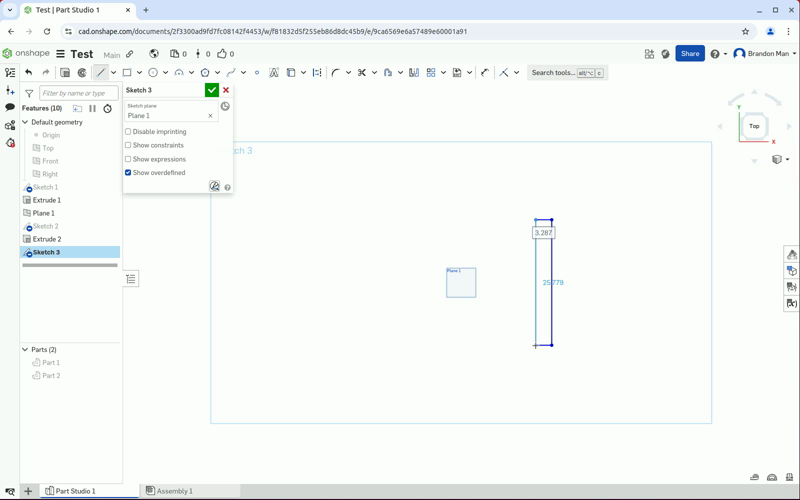
key_up(shift)
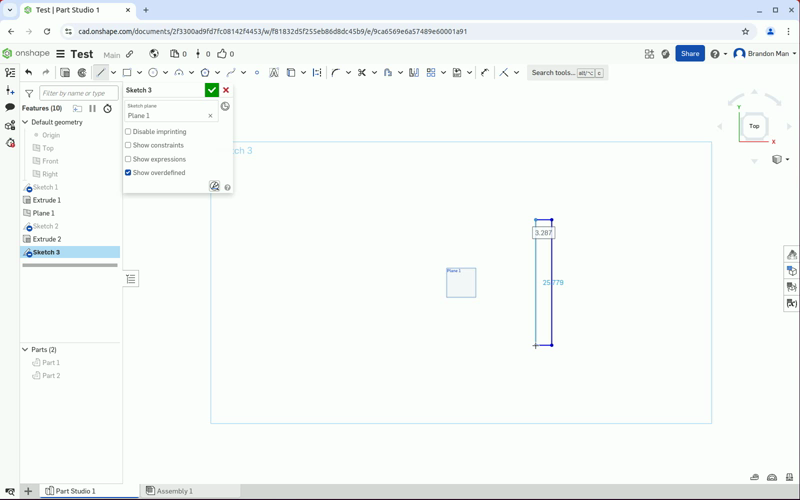
click(535, 345)
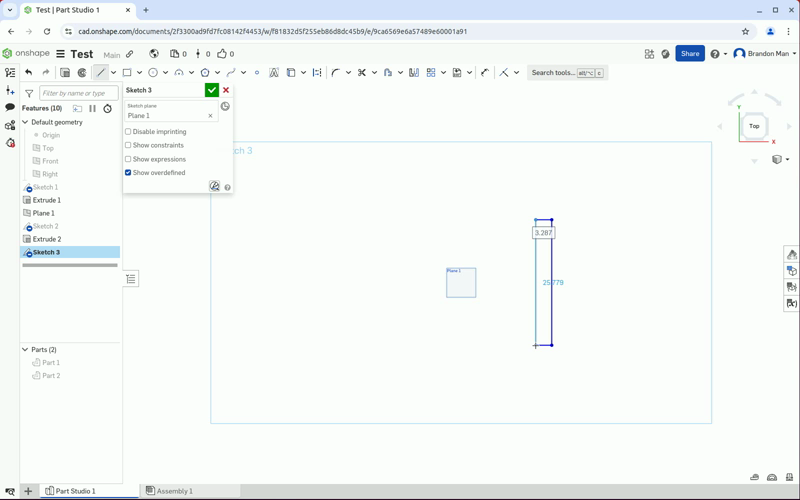
key(esc)
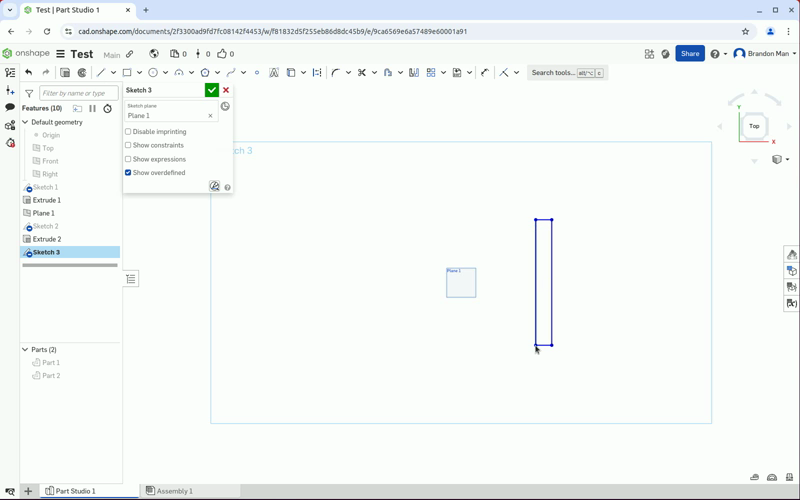
mouse_move(540, 278)
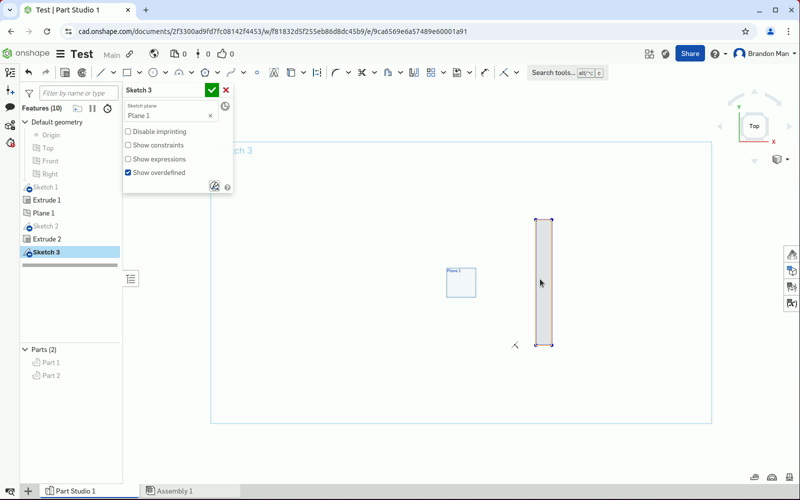
click(540, 278)
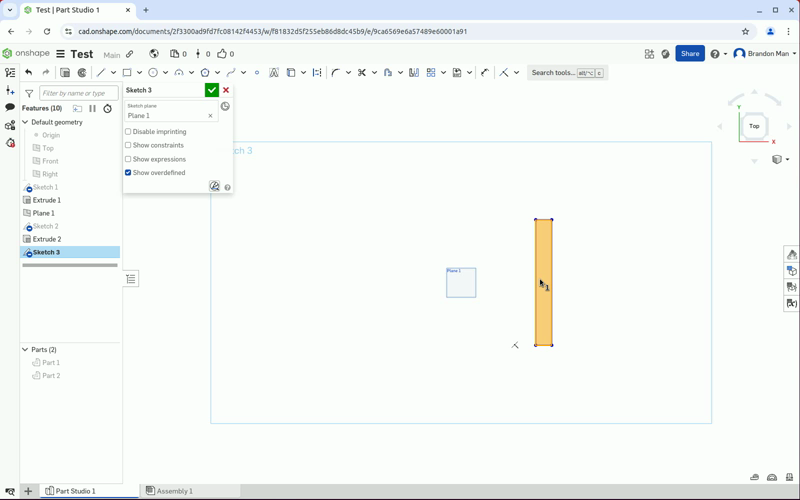
mouse_move(73, 352)
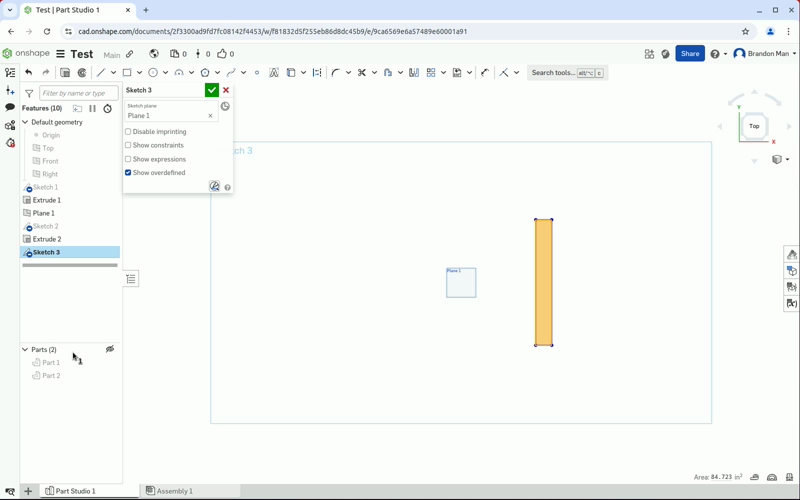
key(shift+y)
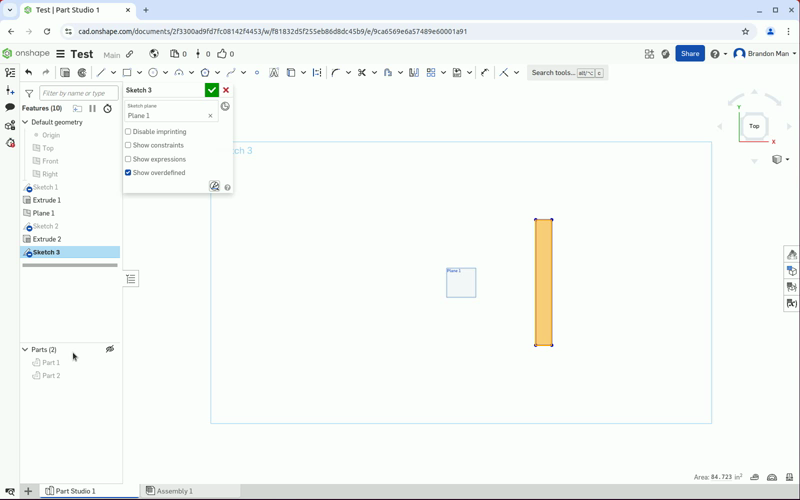
key(shift+e)
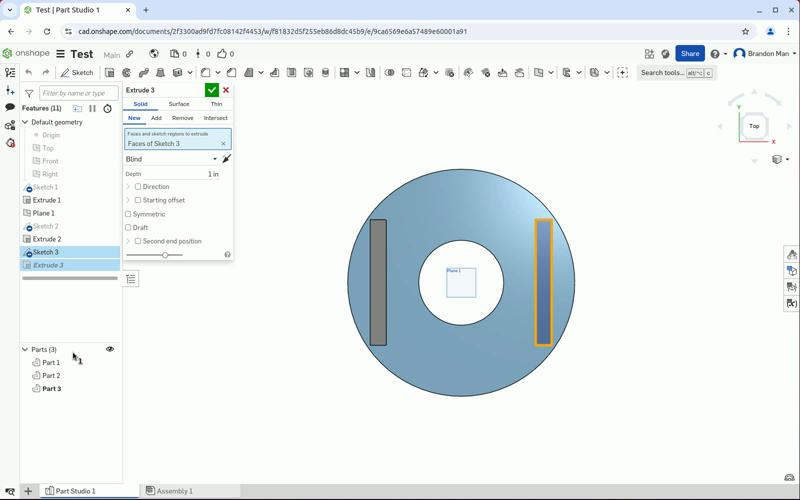
mouse_move(143, 106)
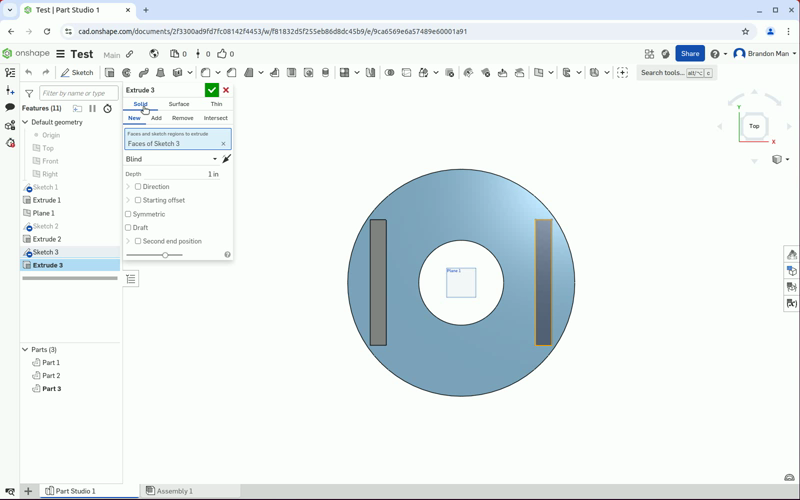
click(143, 106)
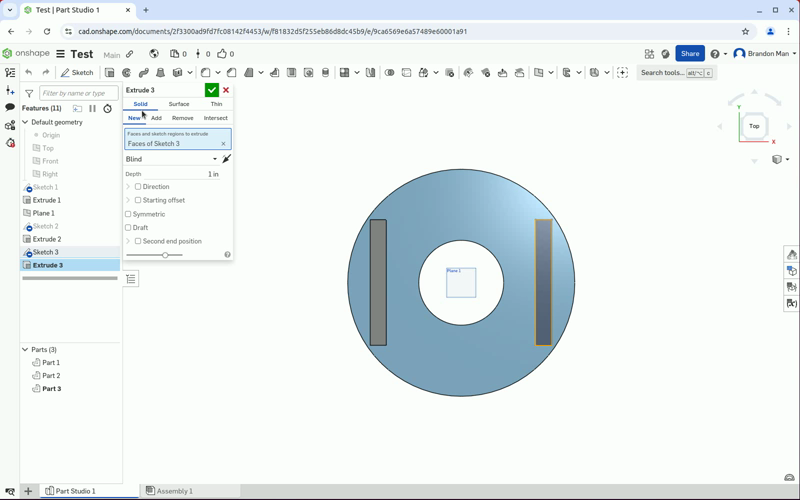
mouse_move(137, 120)
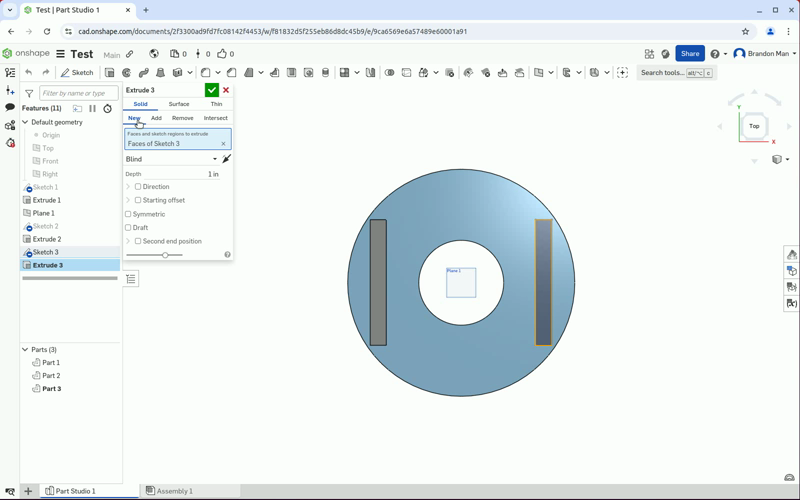
click(137, 120)
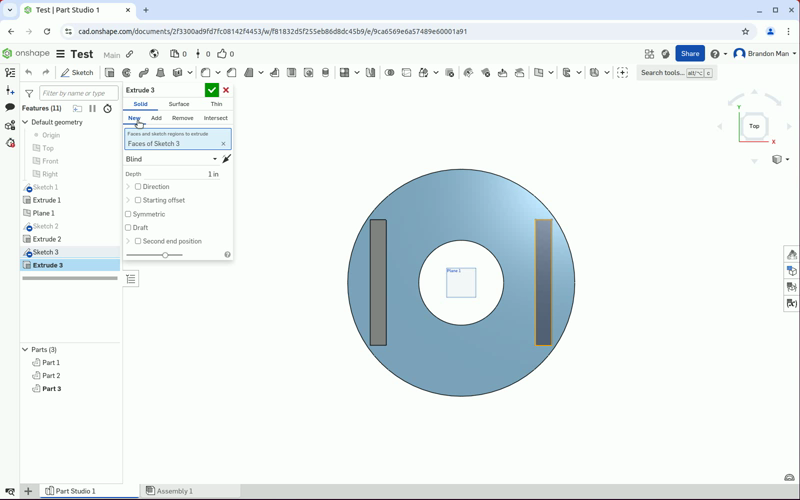
key(tab, 4)
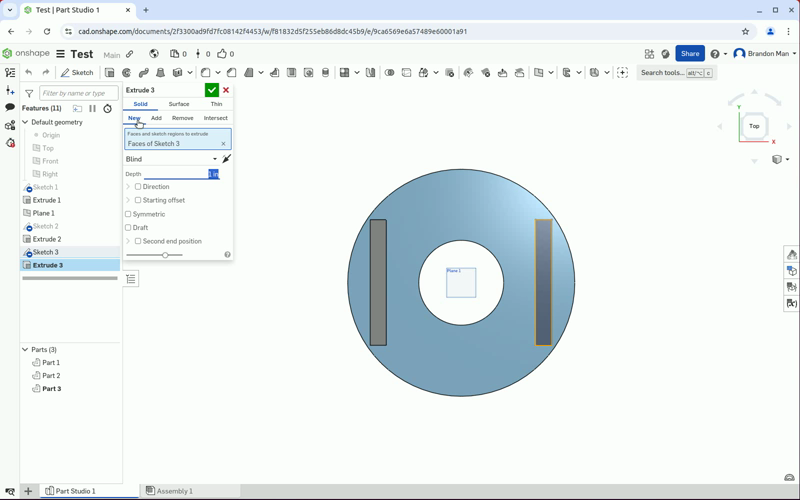
text(7.703)
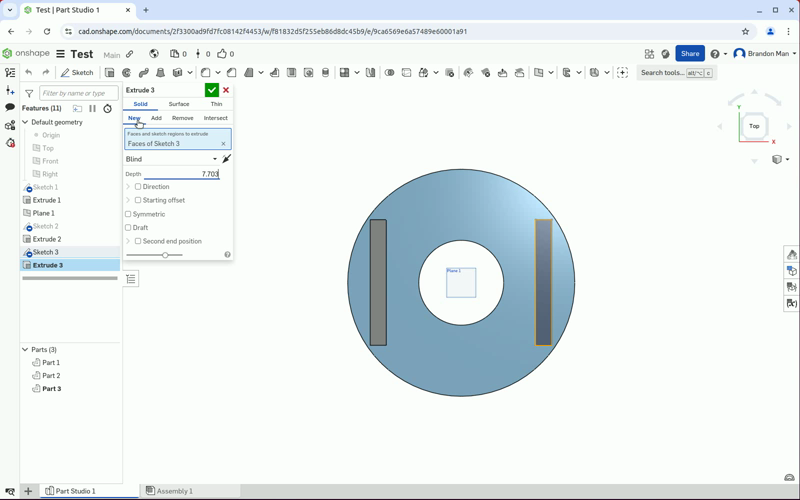
key(enter)
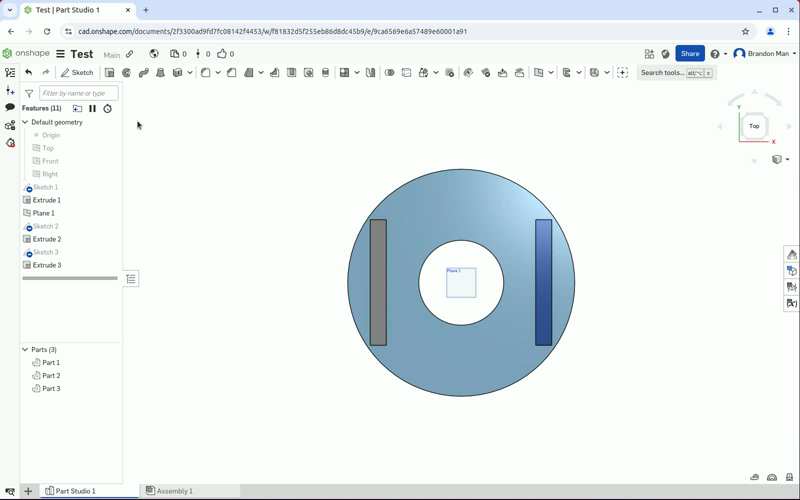
key(shift+h)
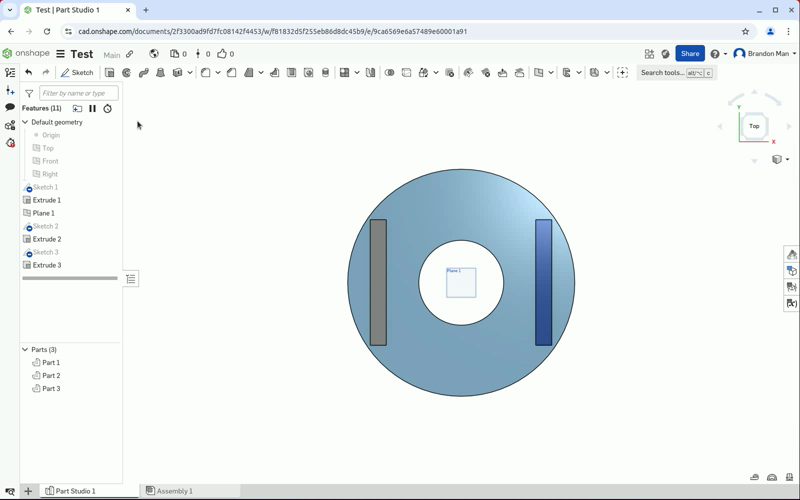
key(shift+h)
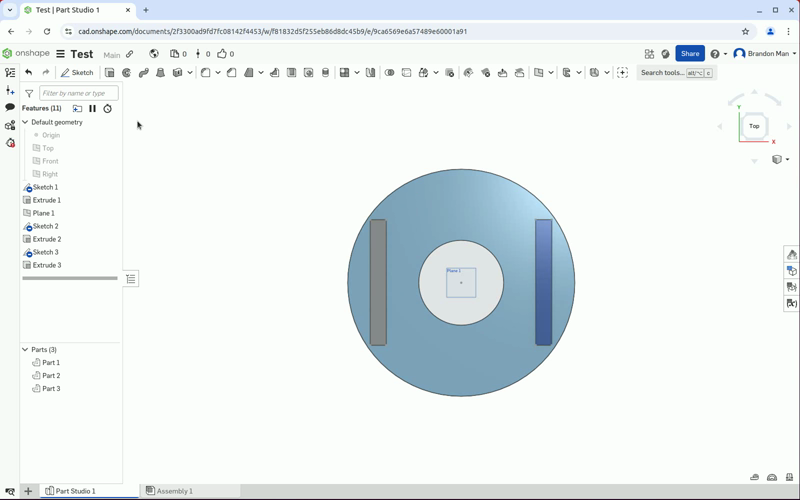
key(shift+7)
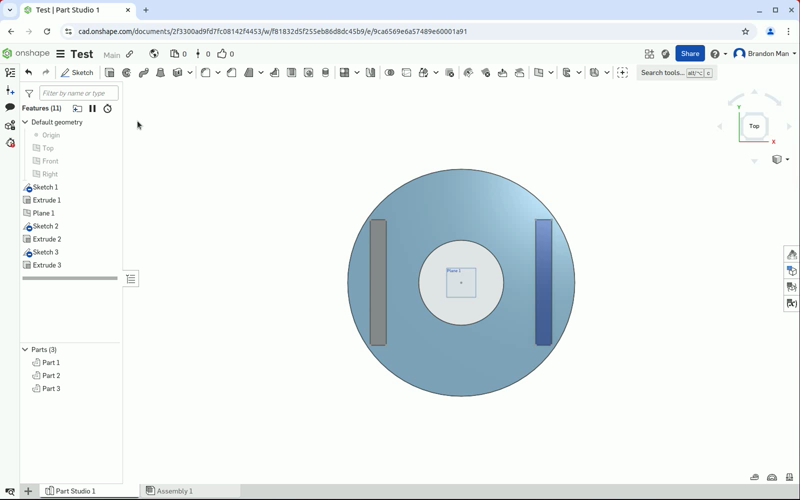
key(up, 3)
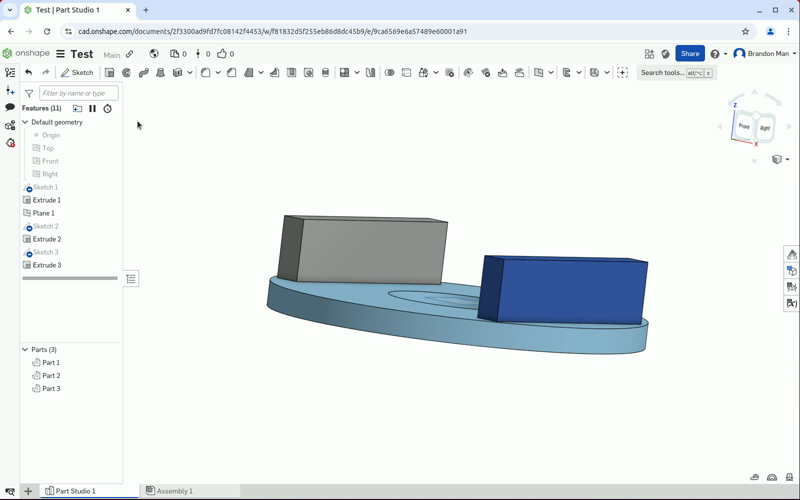
key(left, 3)
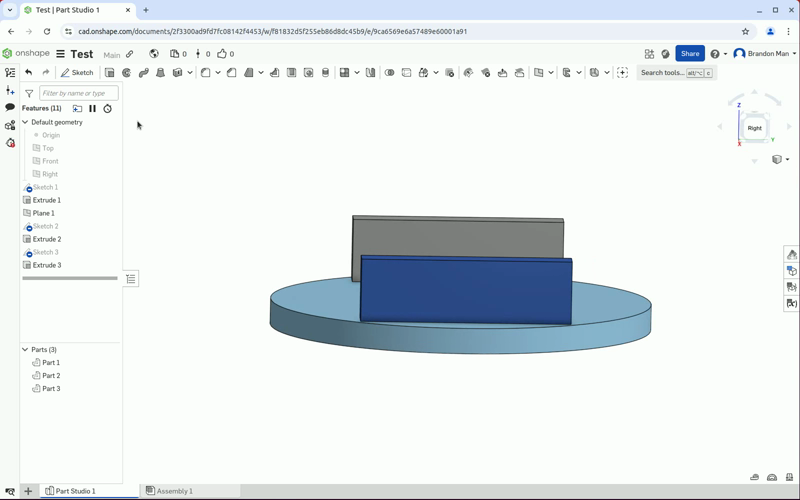
key(right, 3)
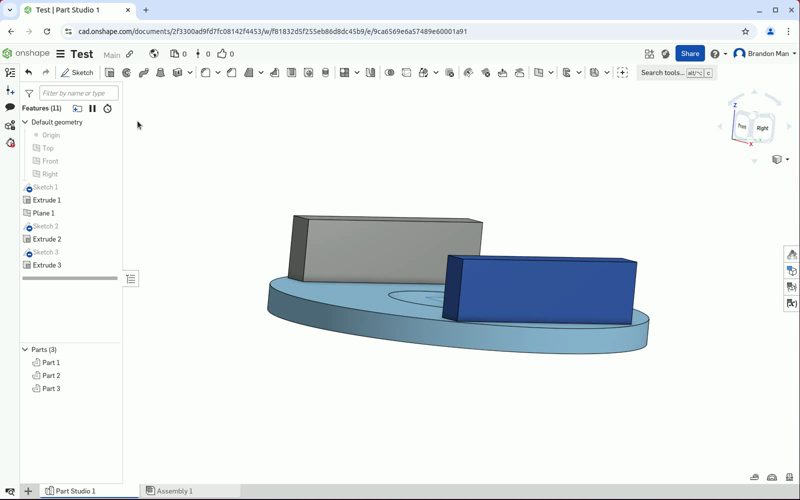
key(down, 3)
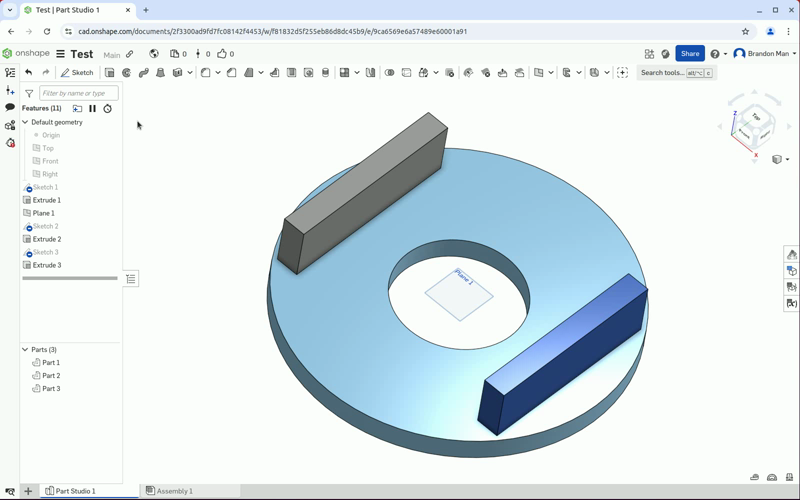
mouse_move(73, 189)
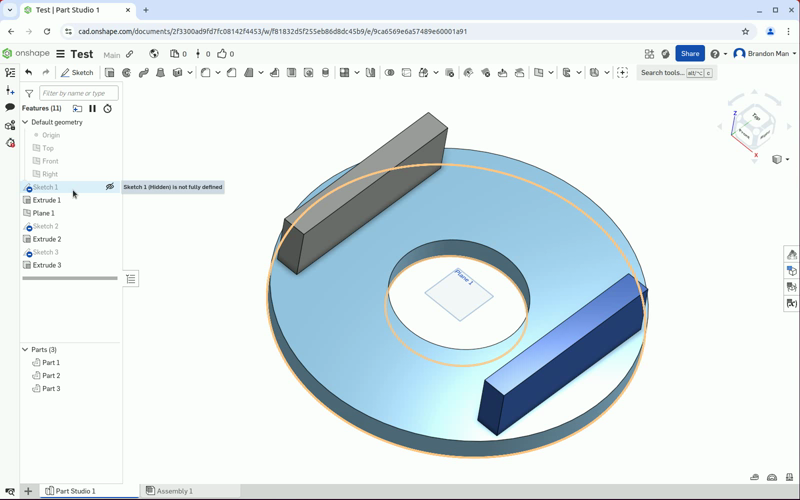
click(73, 189)